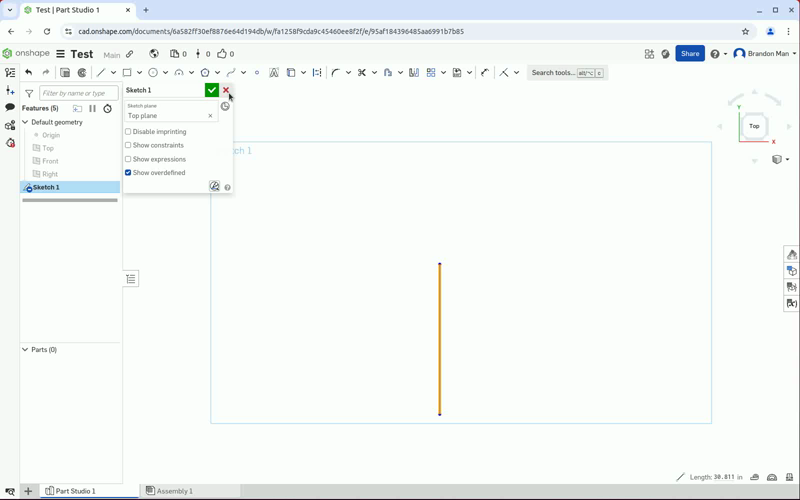
key(shift+h)
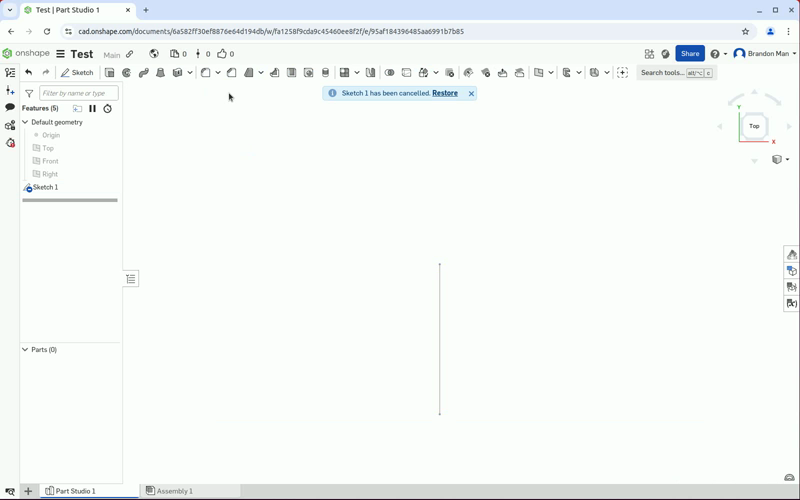
key(shift+s)
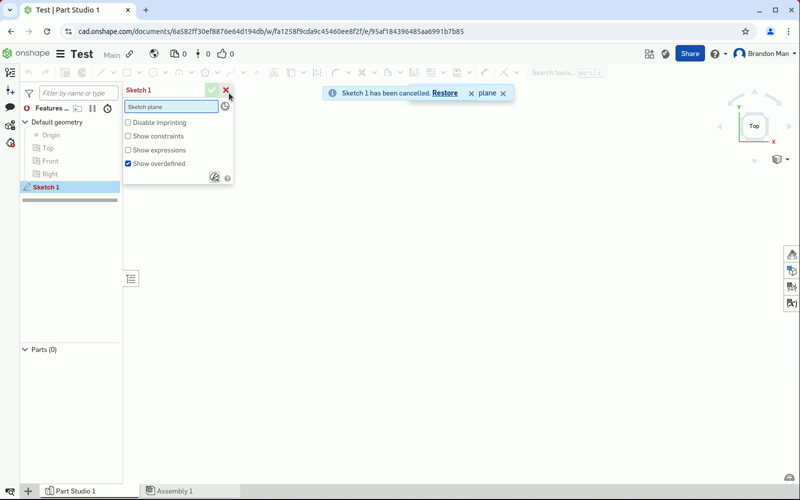
mouse_move(73, 150)
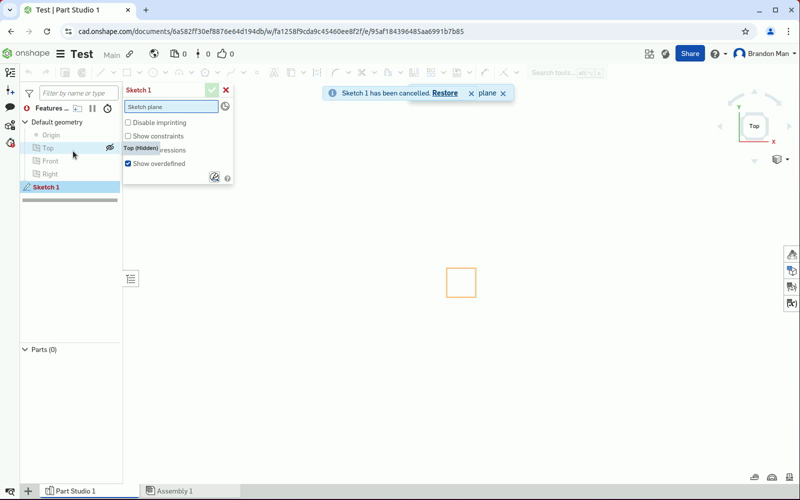
click(73, 150)
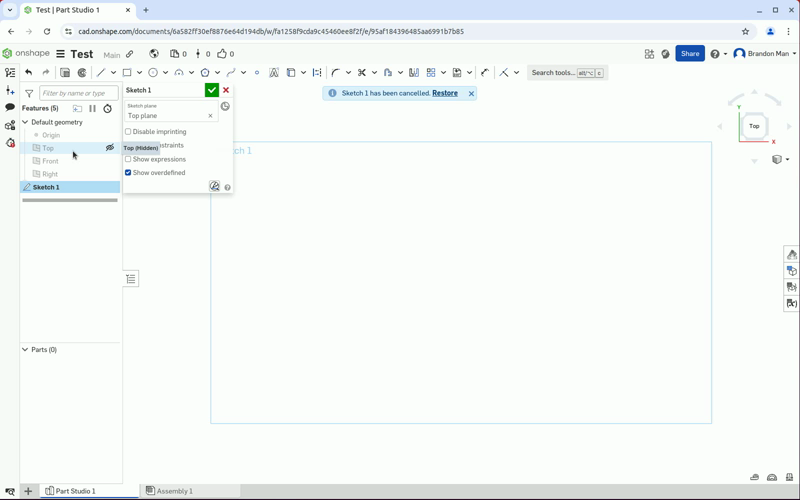
mouse_move(73, 352)
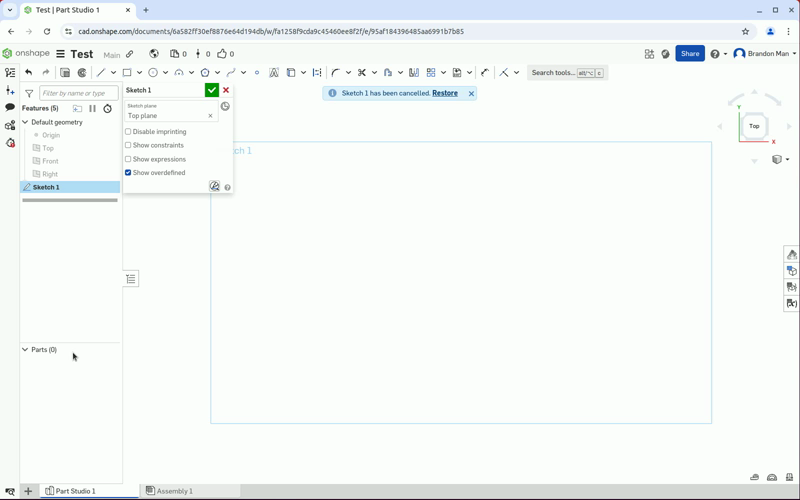
key(y)
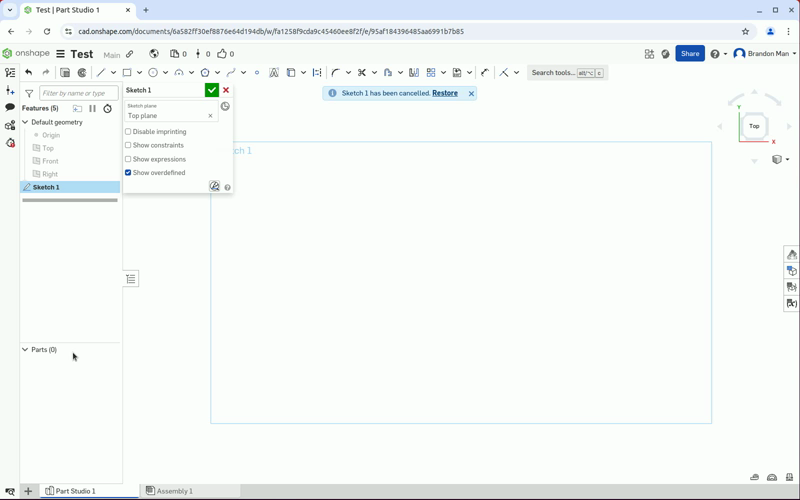
key(c)
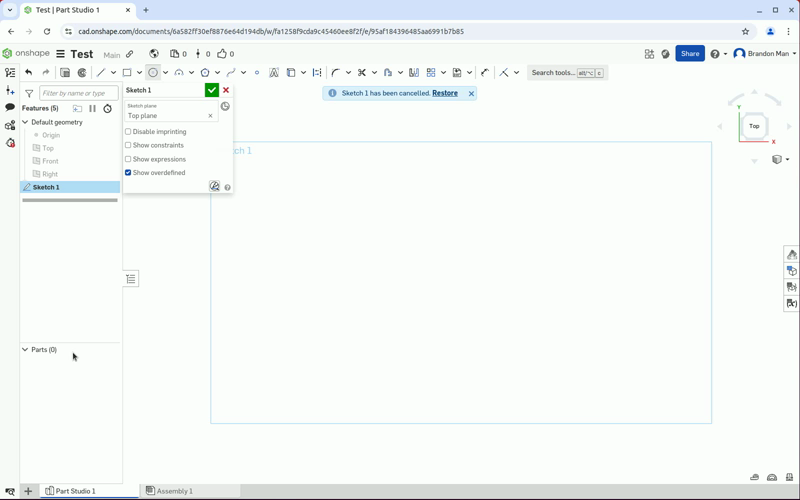
key_down(shift)
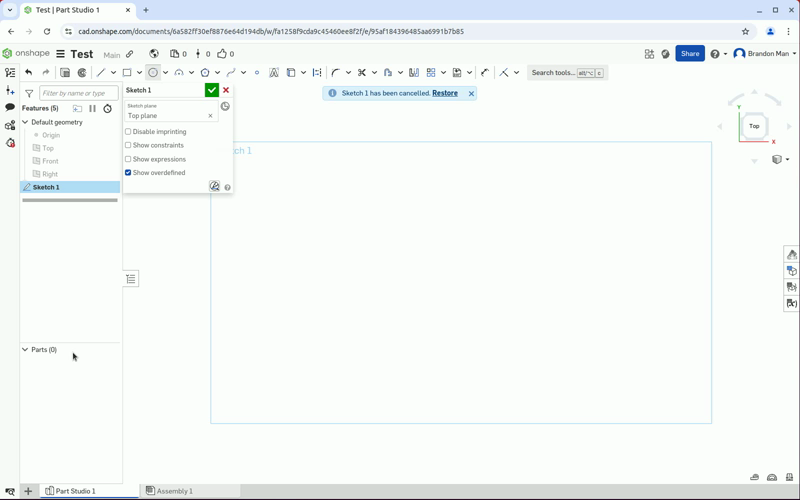
mouse_move(461, 282)
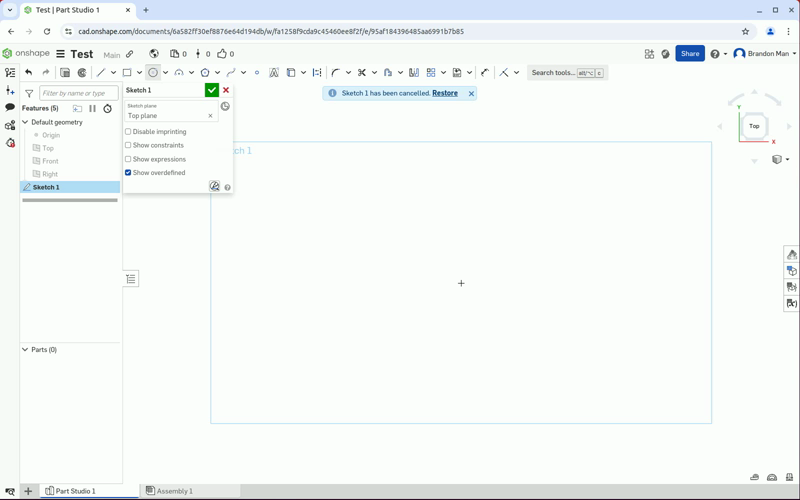
click(461, 282)
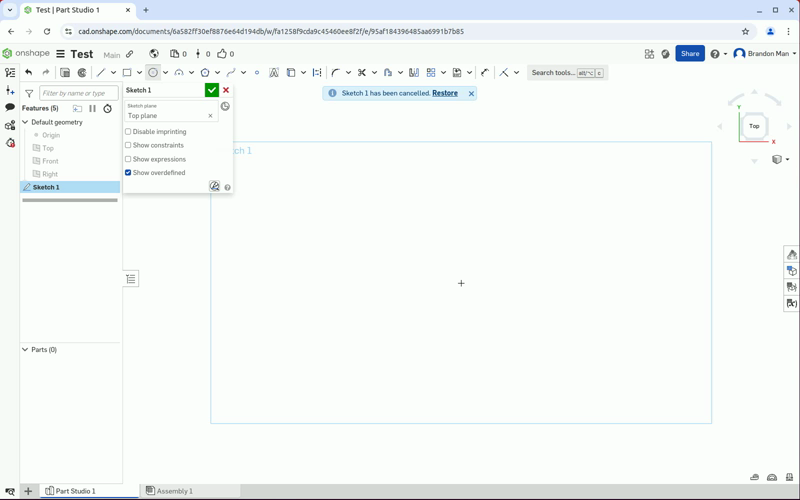
key_up(shift)
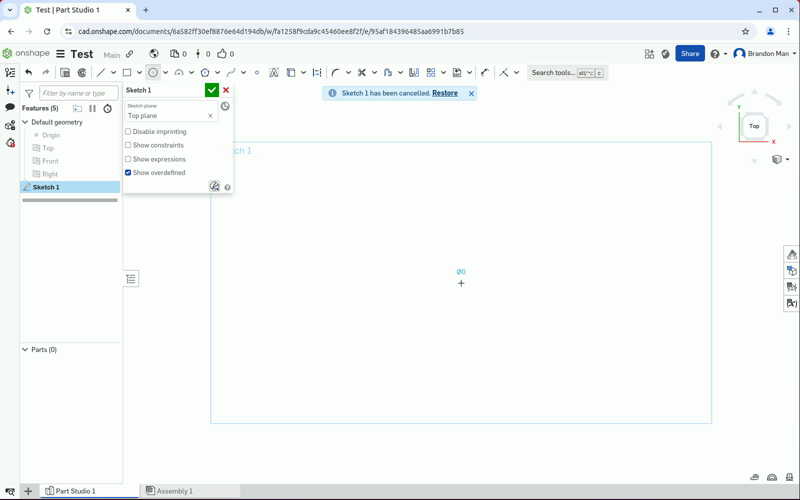
mouse_move(574, 282)
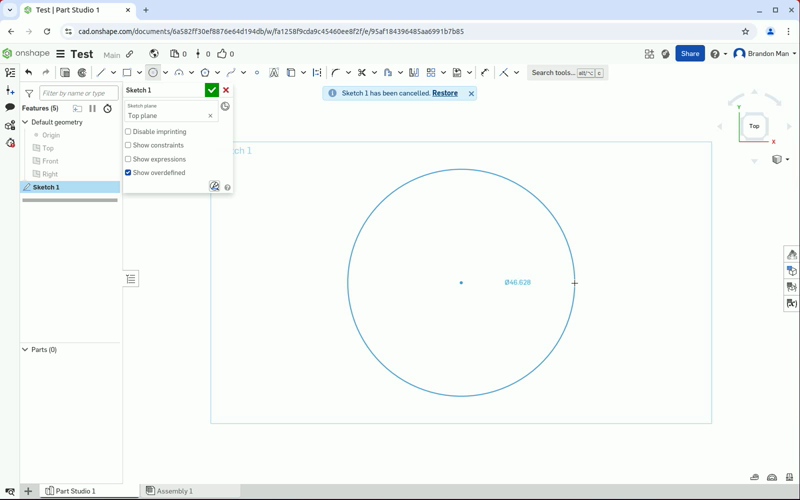
click(574, 282)
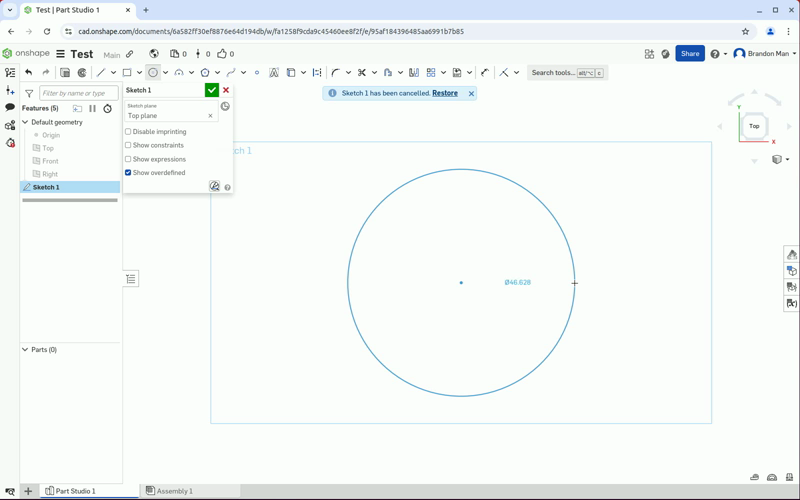
key(esc)
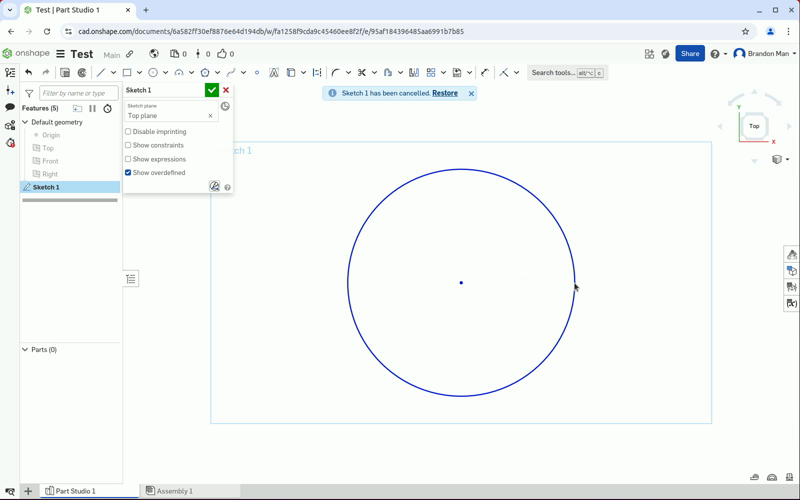
key(c)
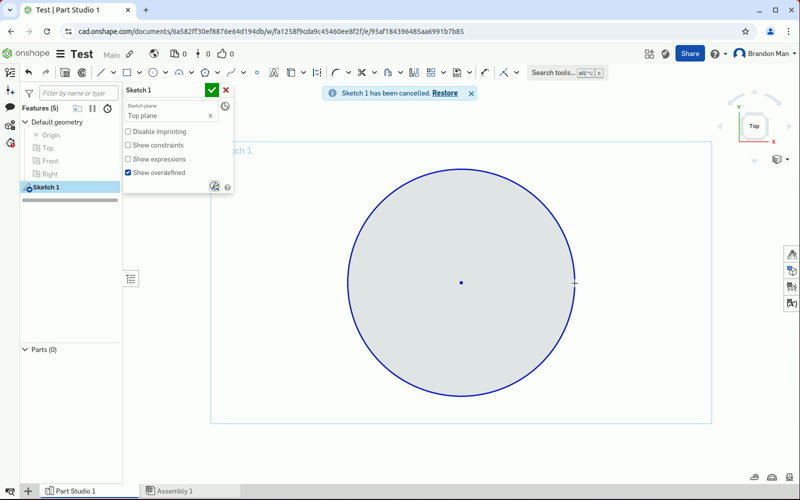
key_down(shift)
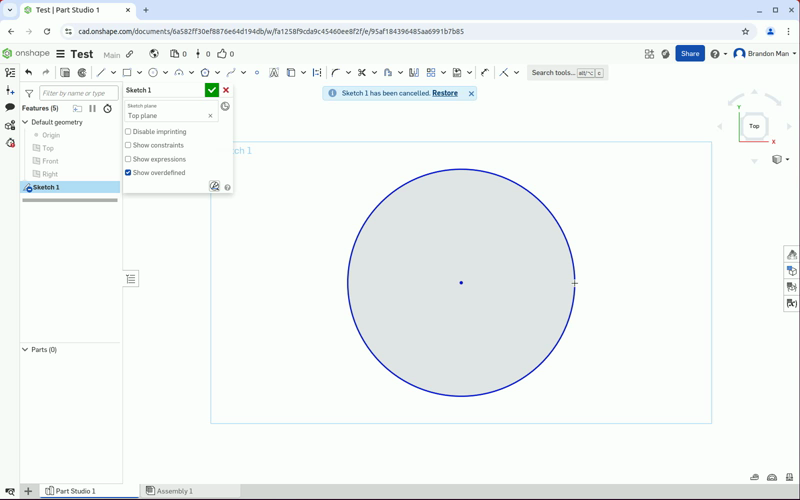
mouse_move(371, 282)
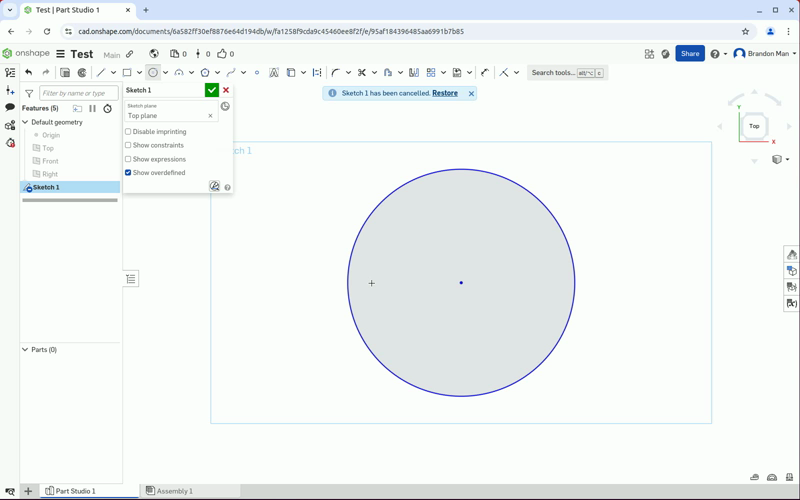
click(371, 282)
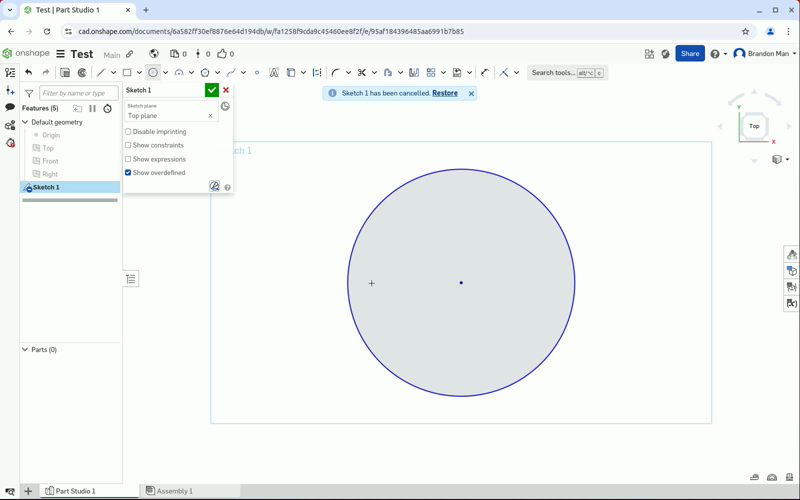
key_up(shift)
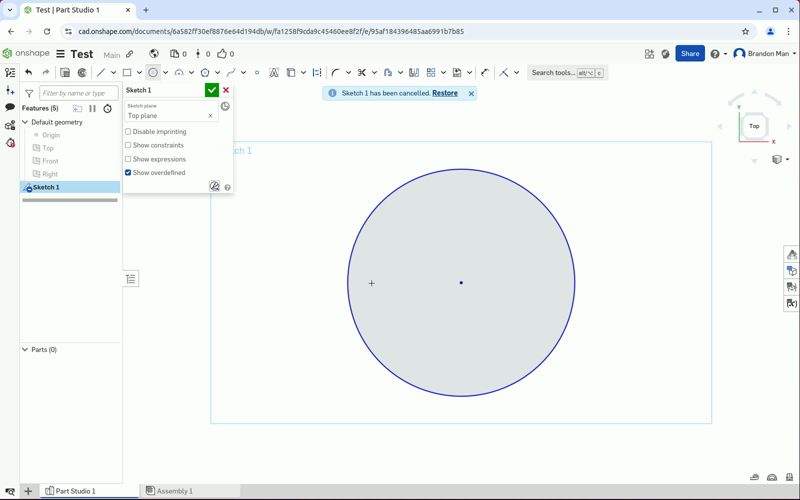
mouse_move(383, 282)
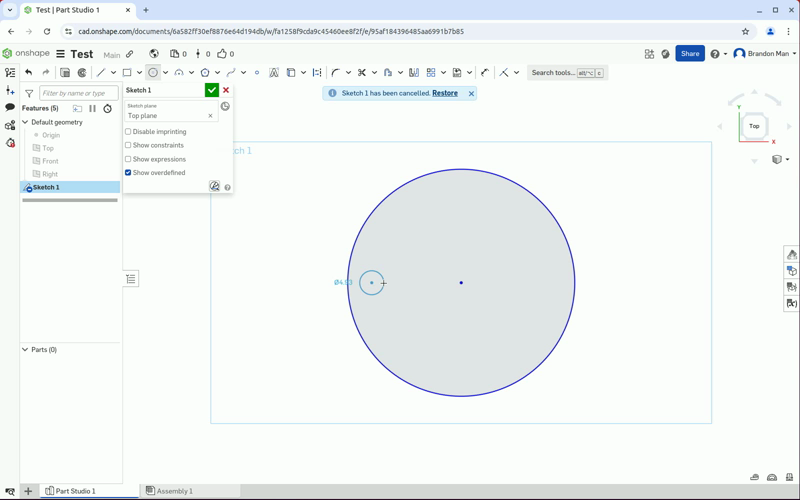
click(383, 282)
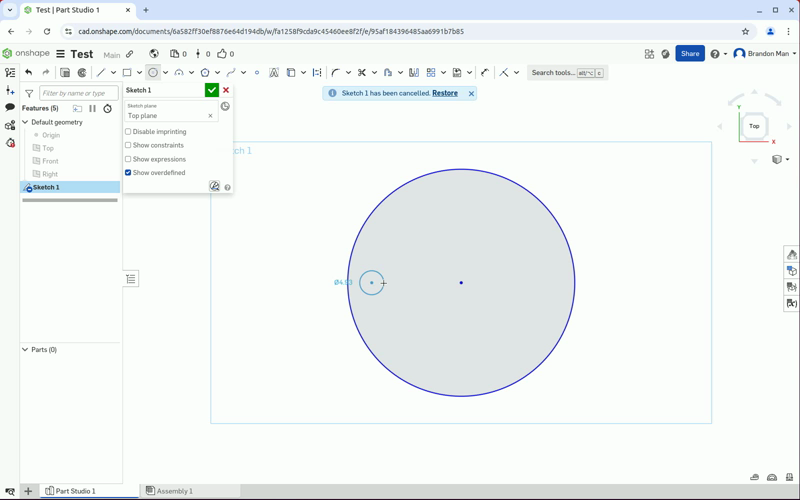
key(esc)
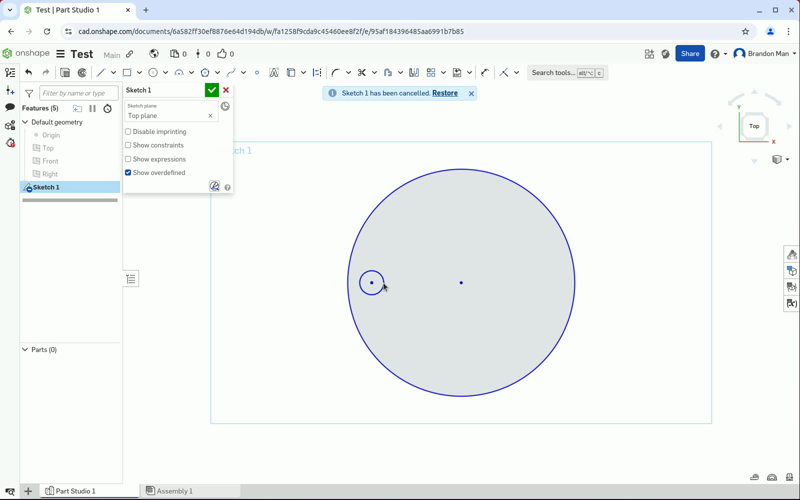
key(c)
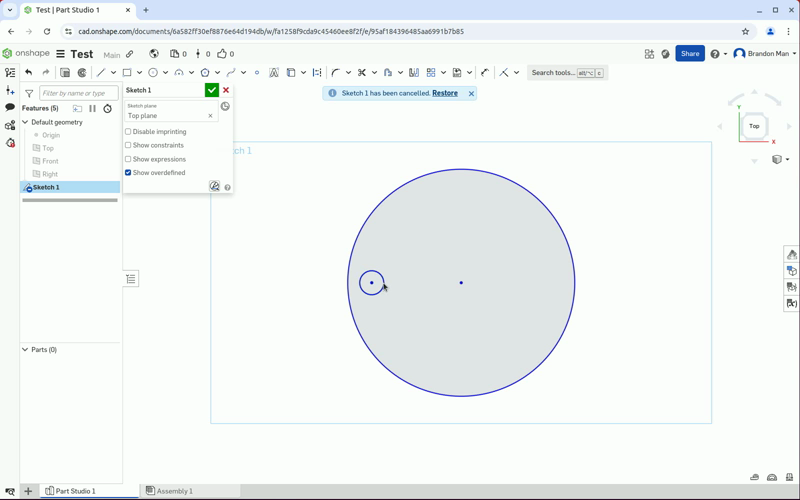
key_down(shift)
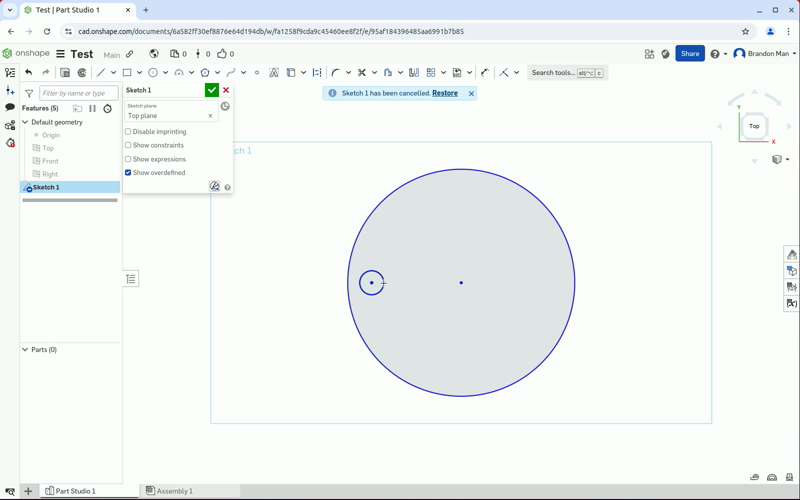
mouse_move(461, 282)
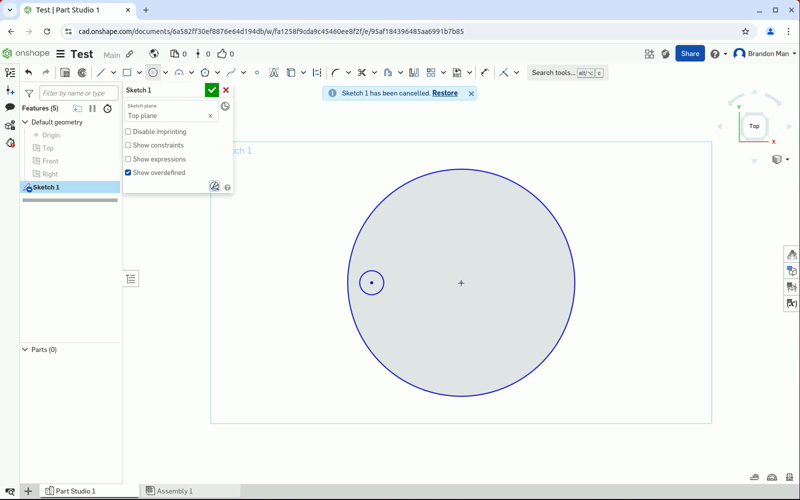
click(461, 282)
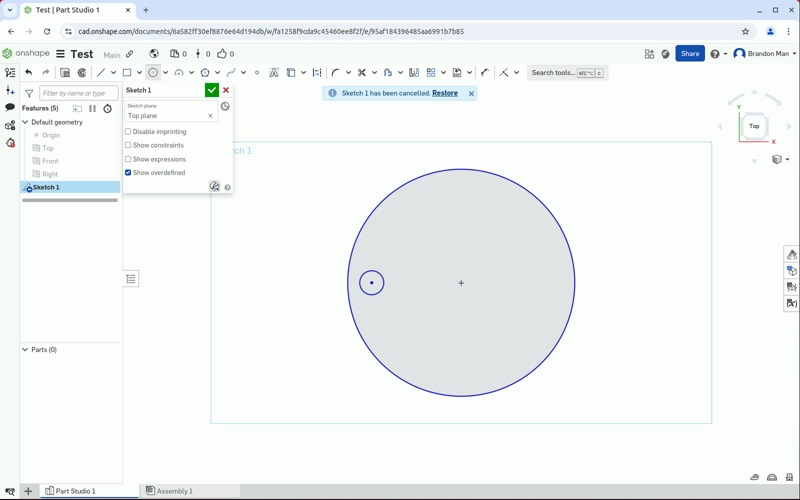
key_up(shift)
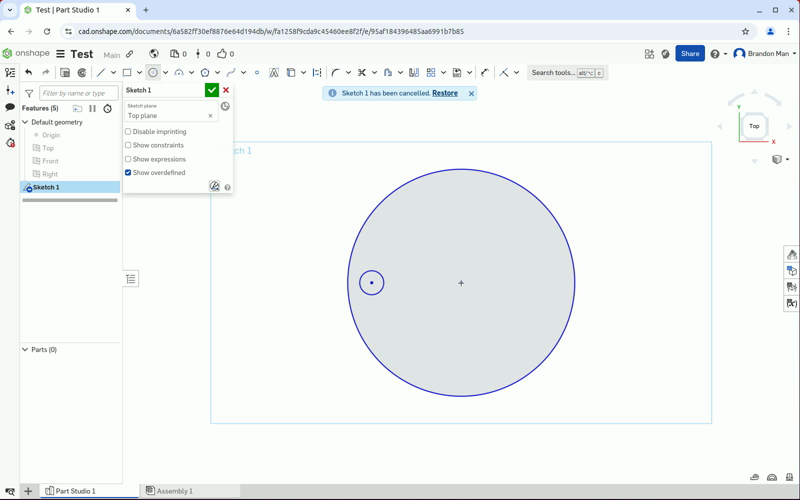
mouse_move(517, 282)
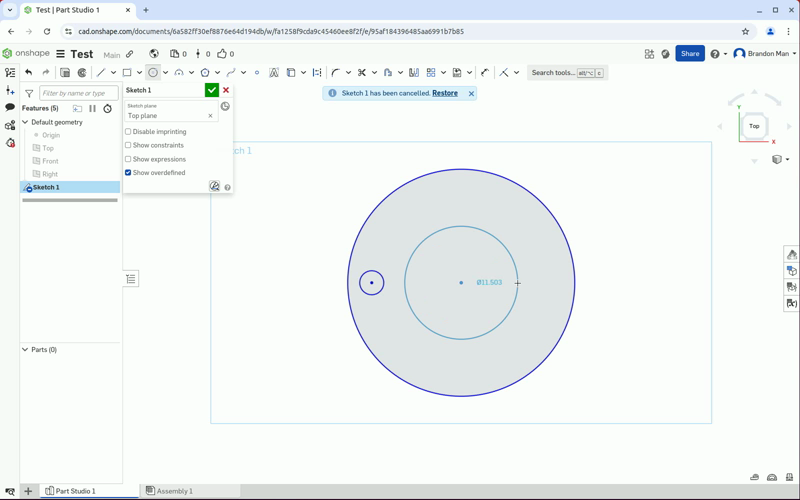
click(517, 282)
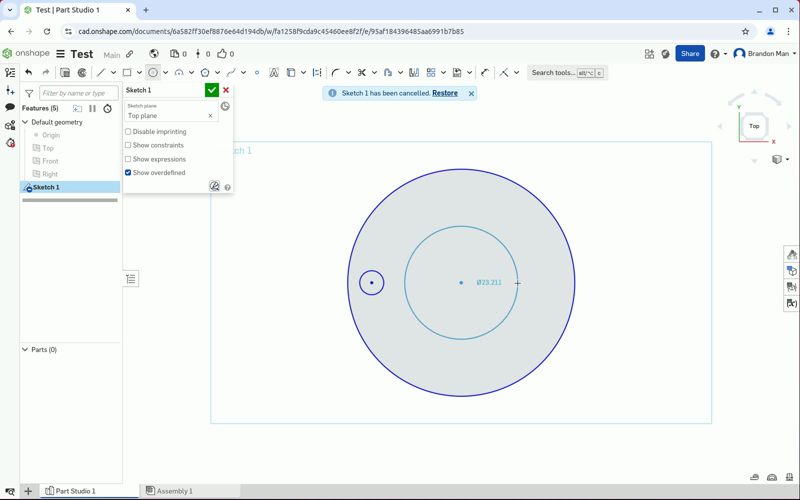
key(esc)
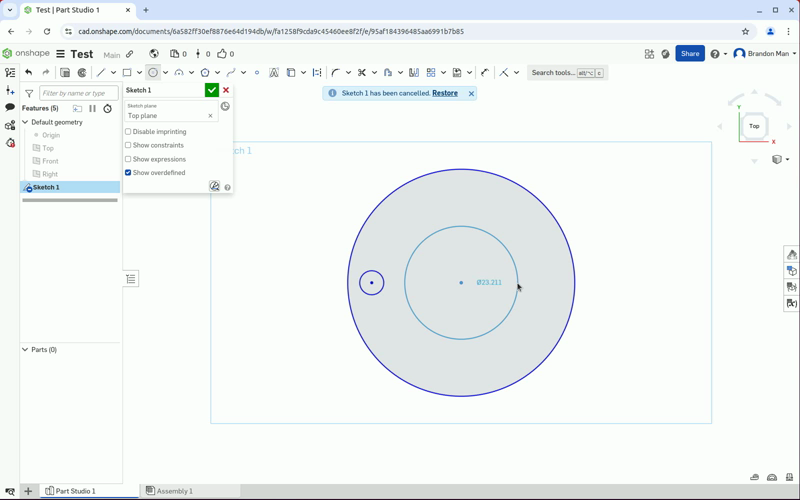
key(c)
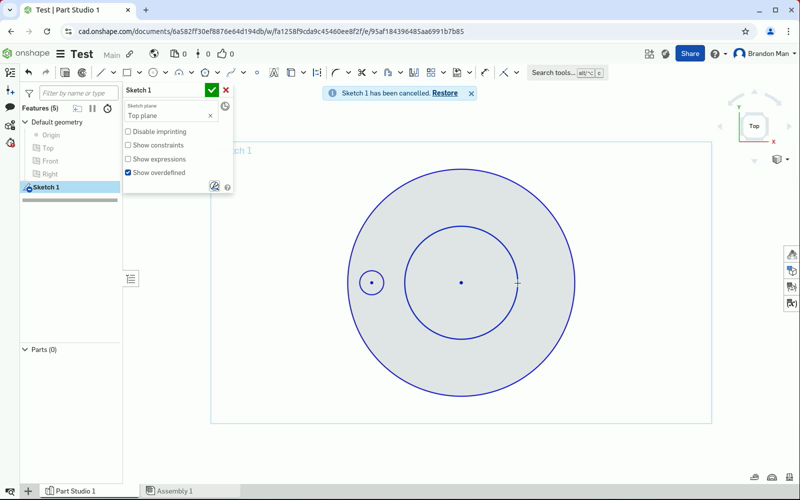
key_down(shift)
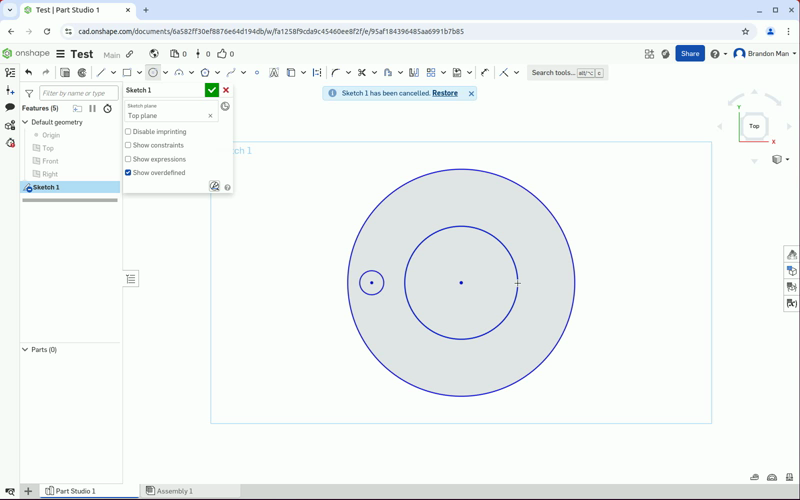
mouse_move(461, 372)
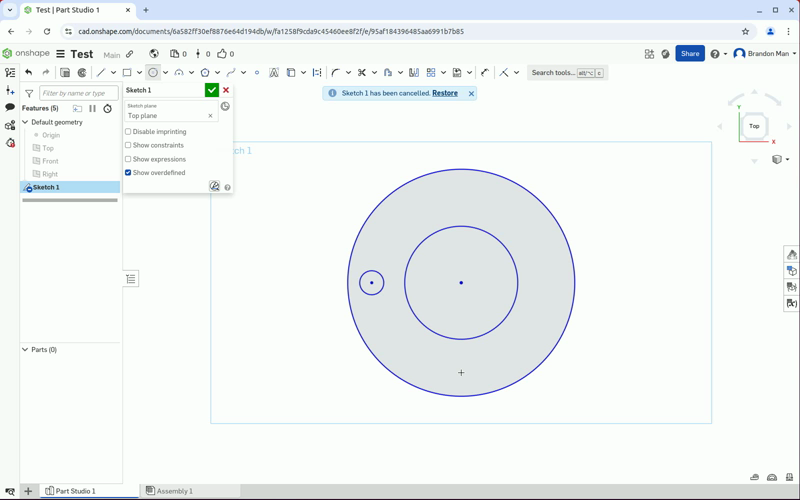
click(461, 372)
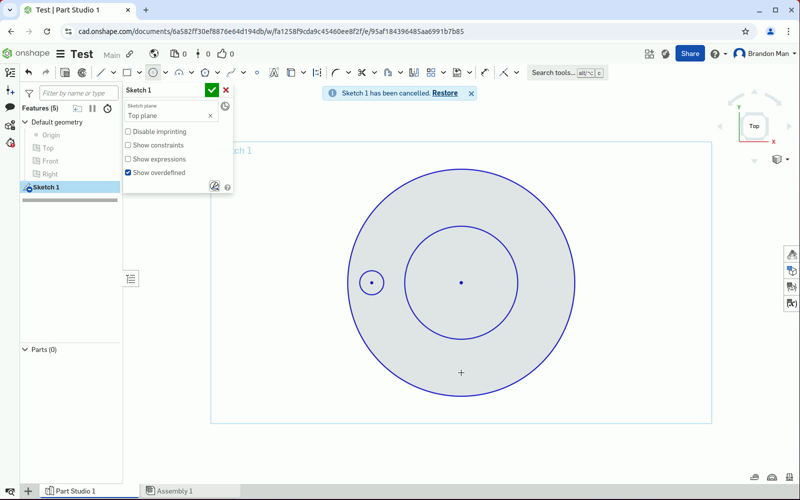
key_up(shift)
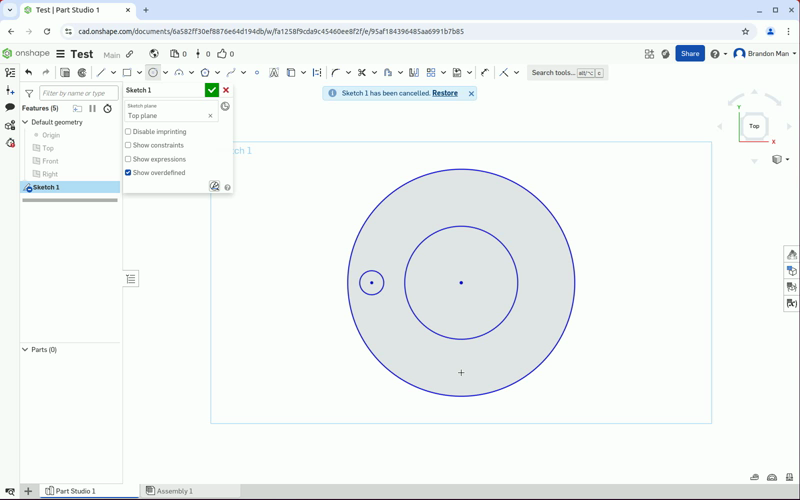
mouse_move(473, 372)
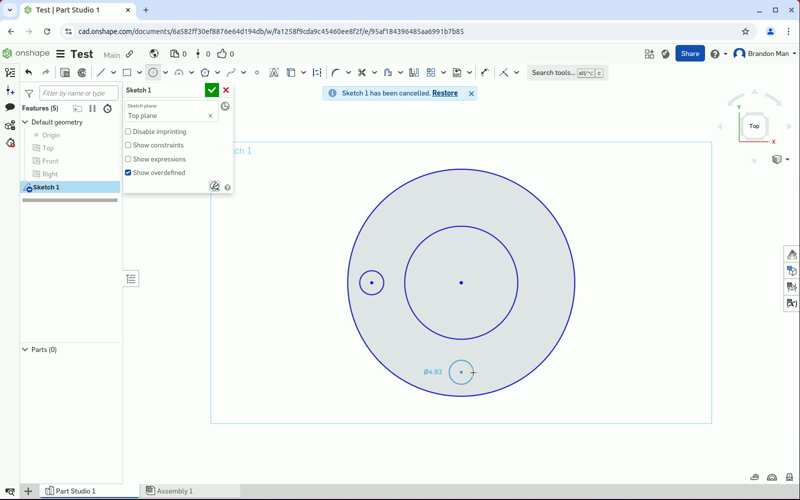
click(473, 372)
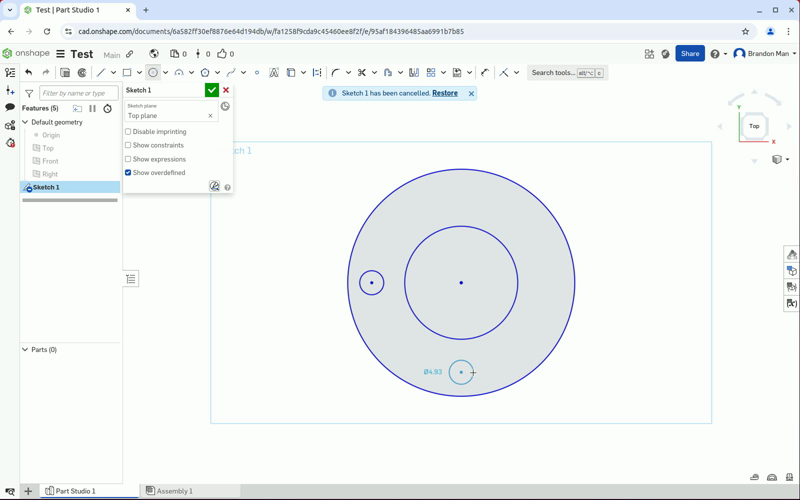
key(esc)
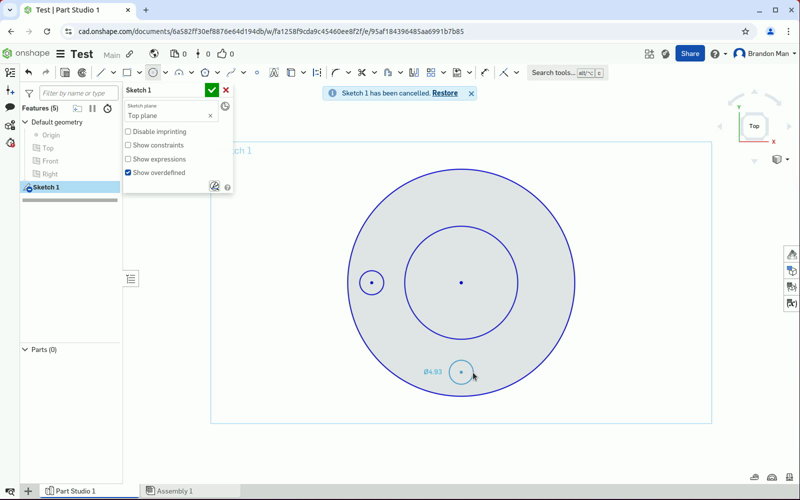
key(c)
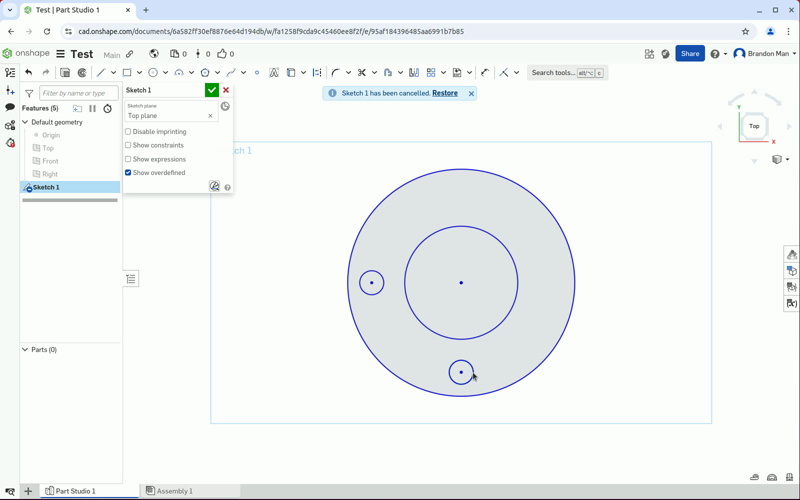
key_down(shift)
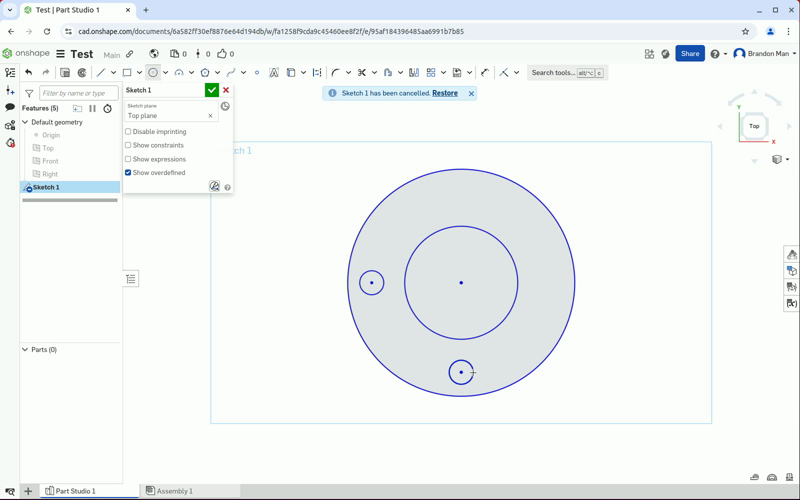
mouse_move(461, 193)
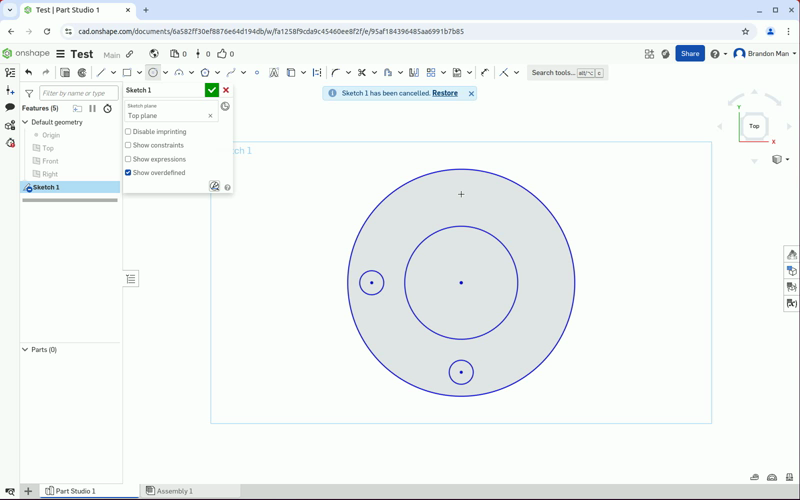
click(461, 193)
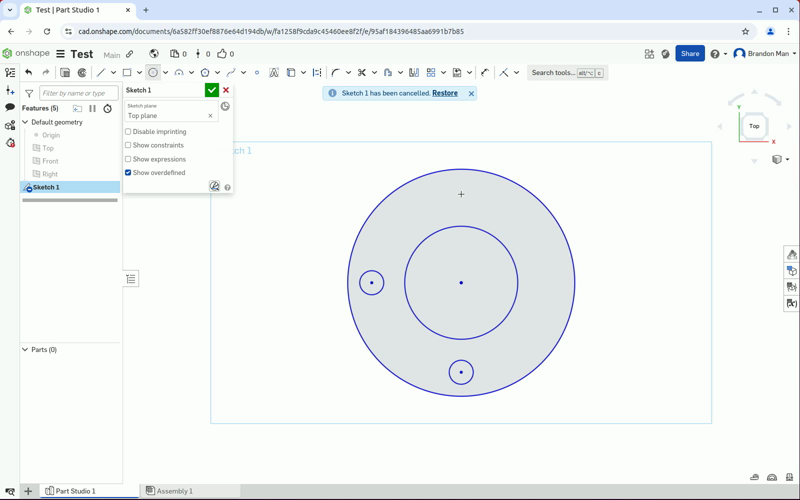
key_up(shift)
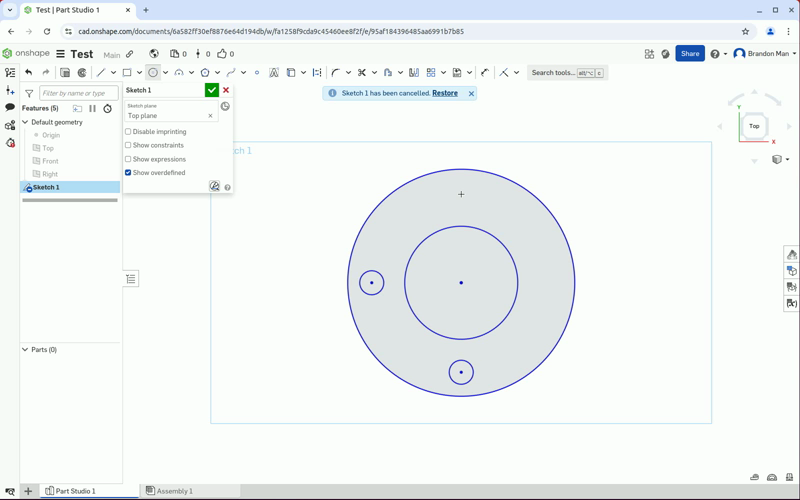
mouse_move(473, 193)
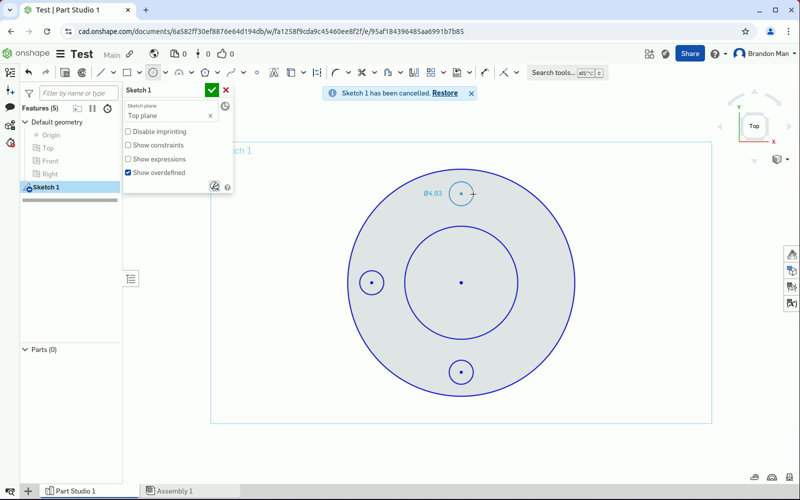
click(473, 193)
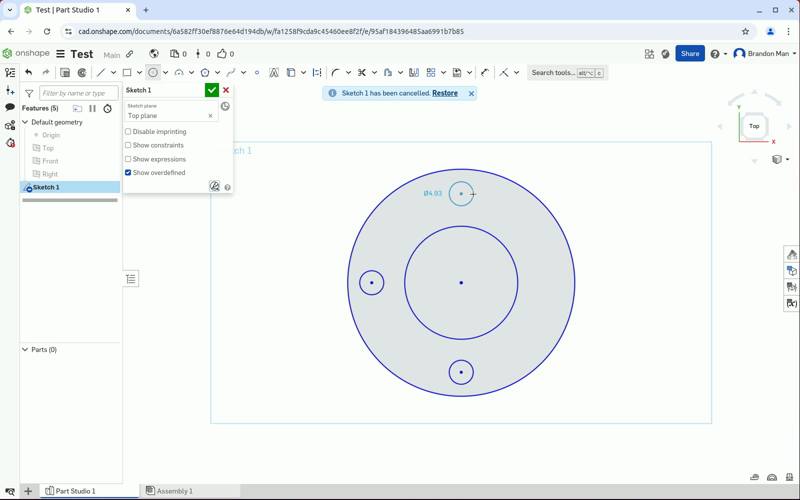
key(esc)
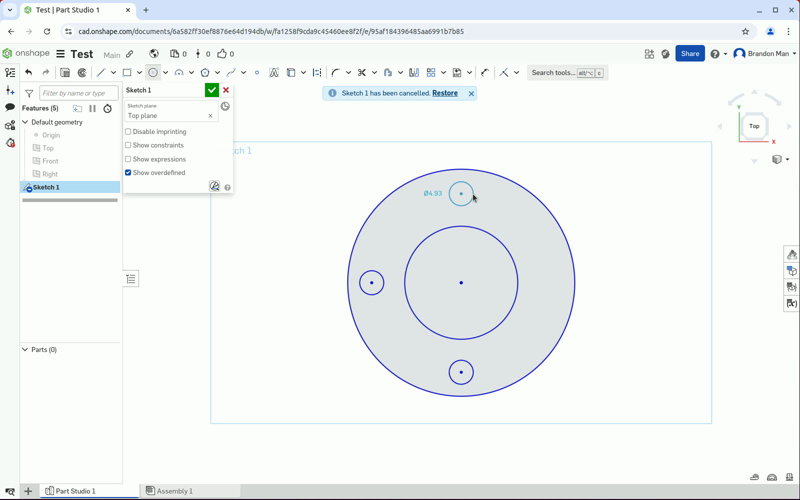
key(c)
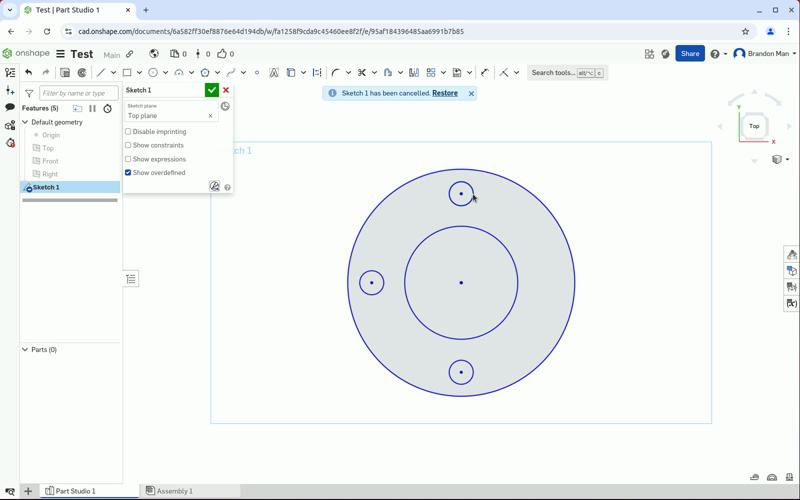
key_down(shift)
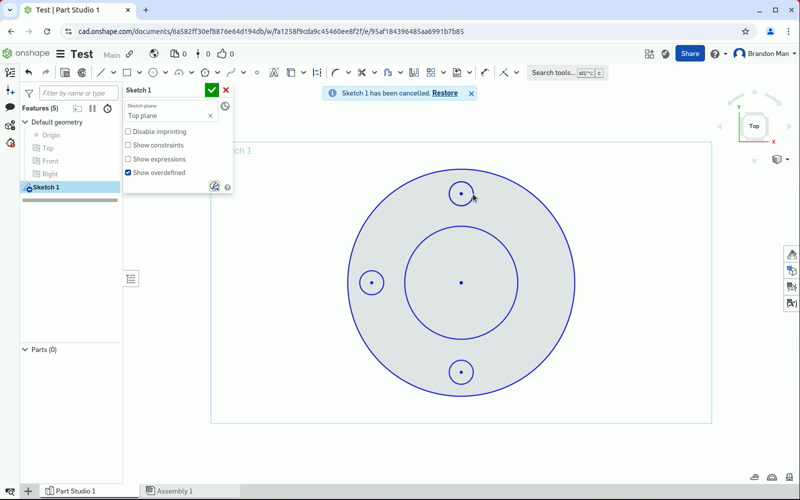
mouse_move(550, 282)
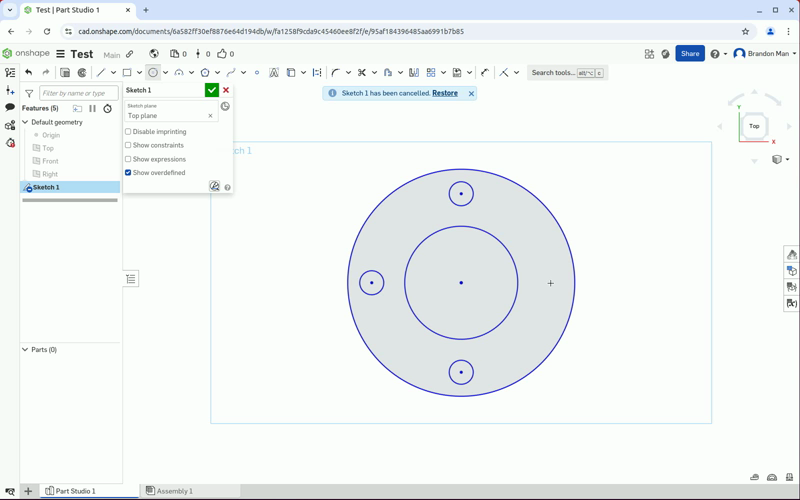
click(550, 282)
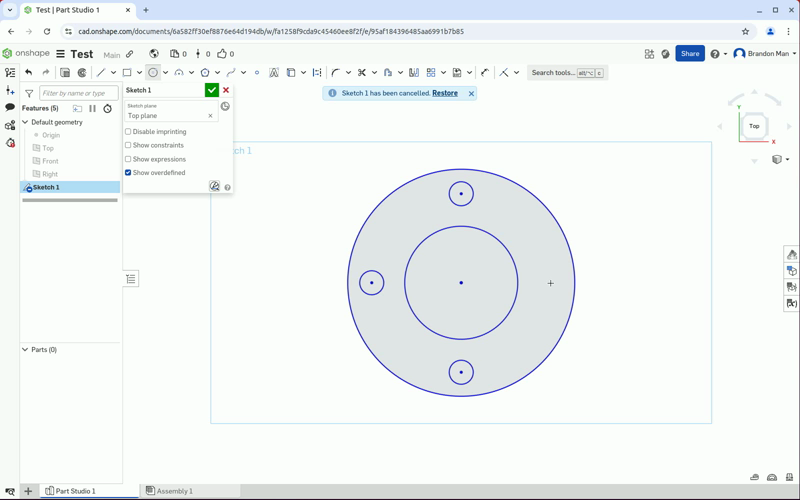
key_up(shift)
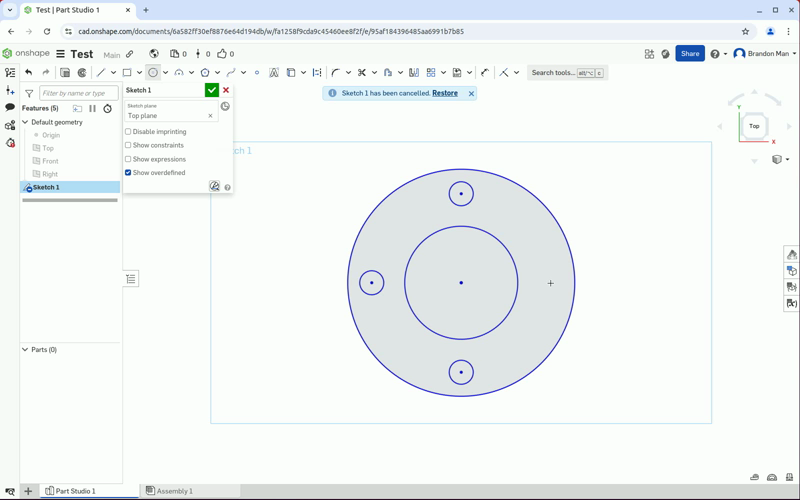
mouse_move(562, 282)
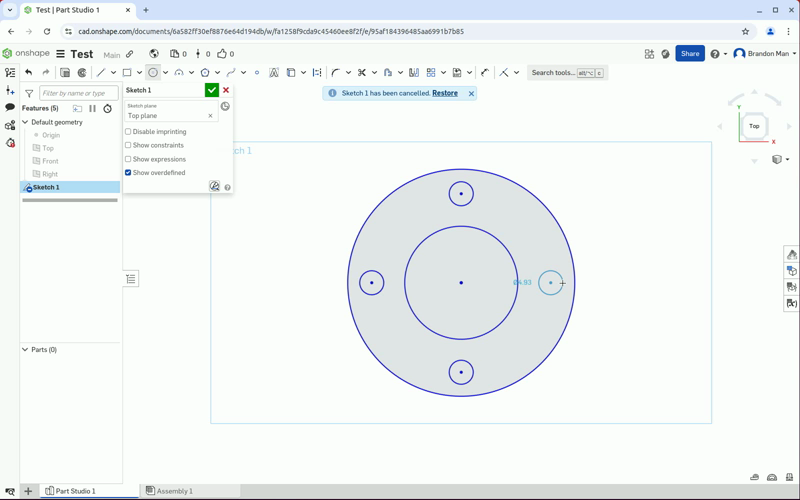
click(562, 282)
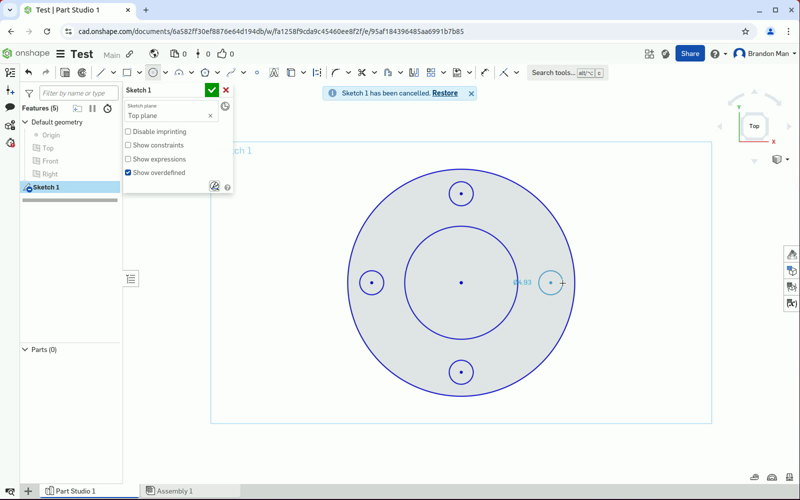
key(esc)
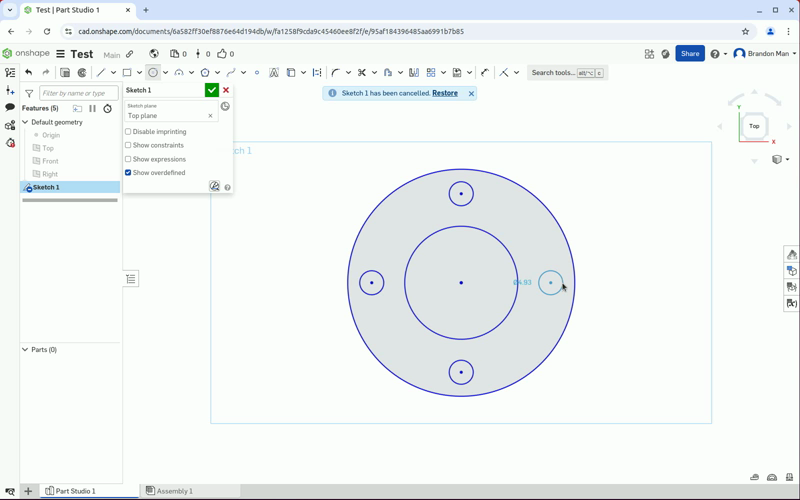
mouse_move(530, 334)
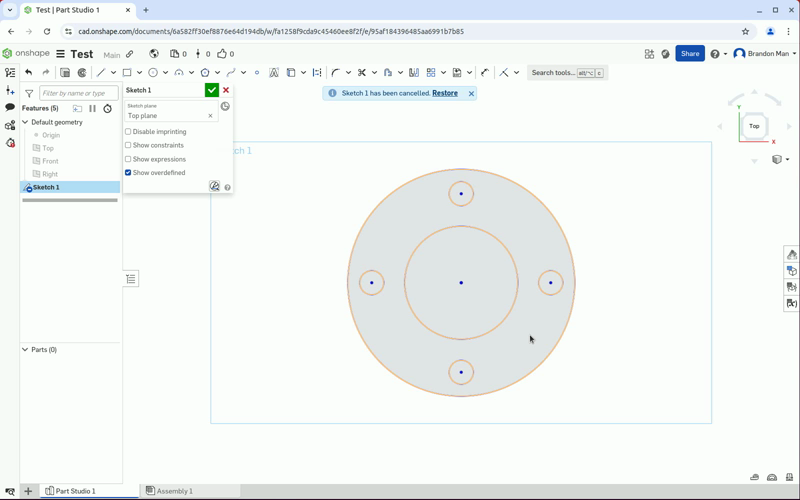
click(530, 334)
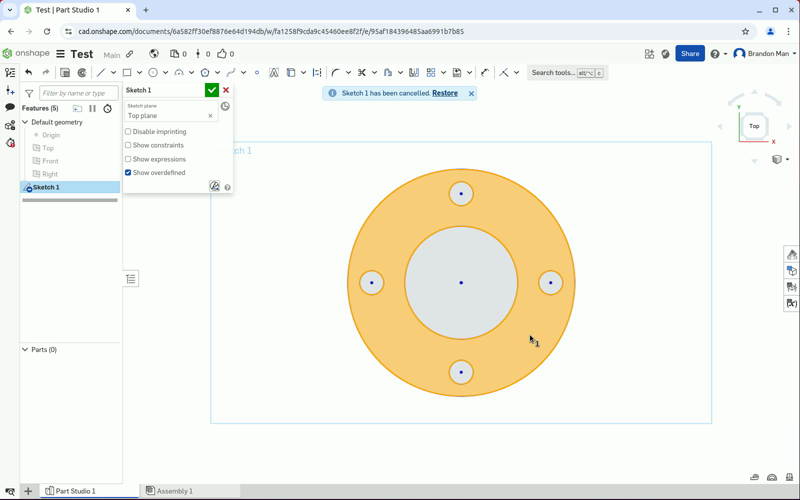
mouse_move(73, 352)
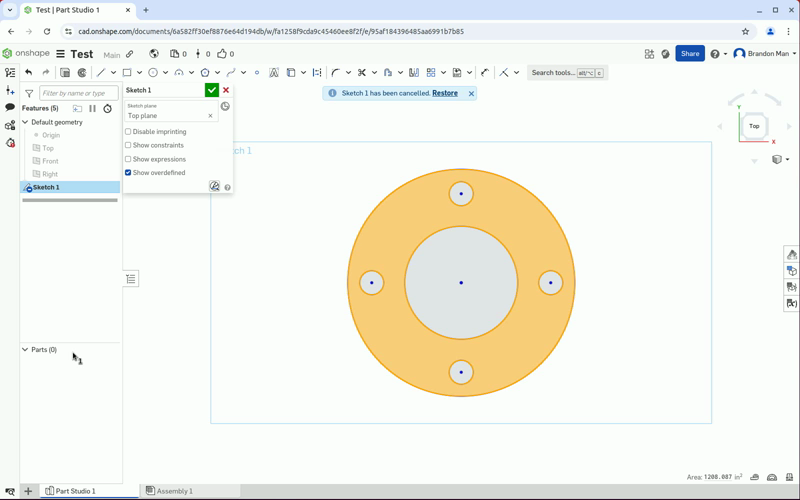
key(shift+y)
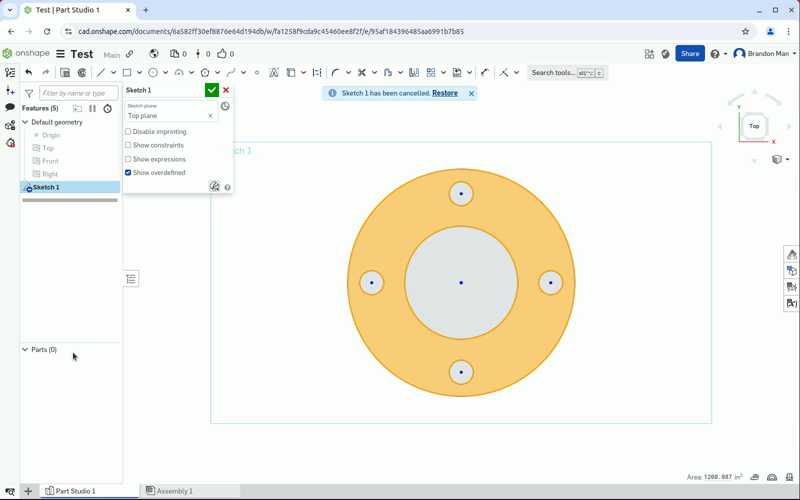
key(shift+e)
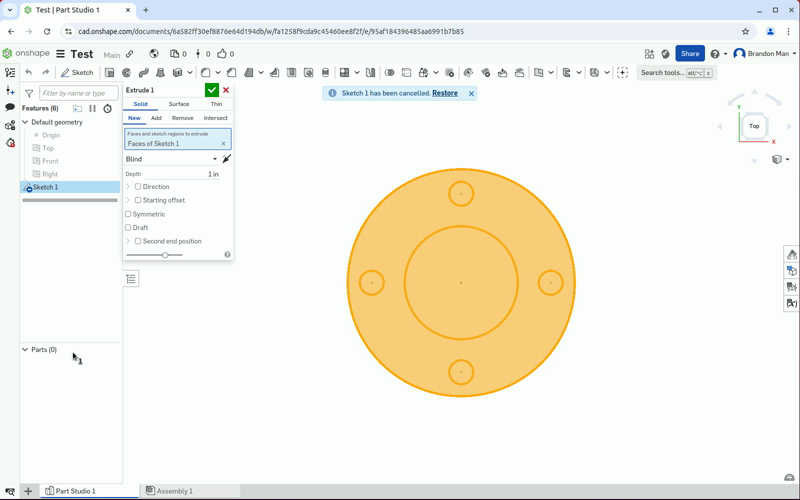
mouse_move(143, 106)
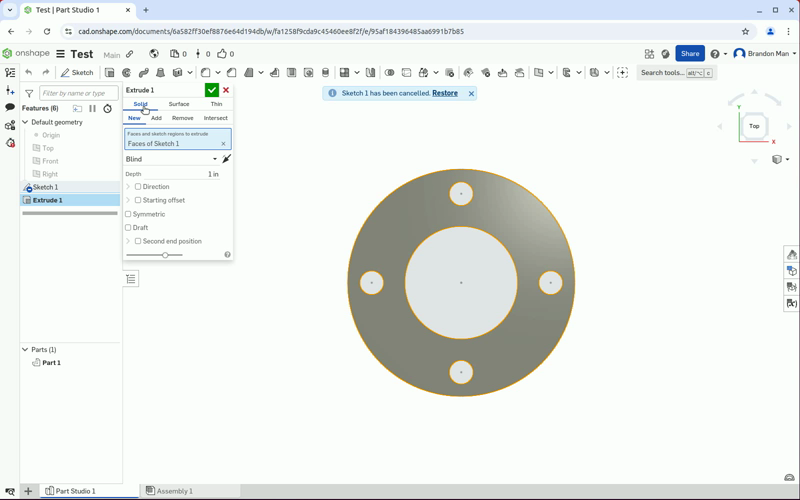
click(143, 106)
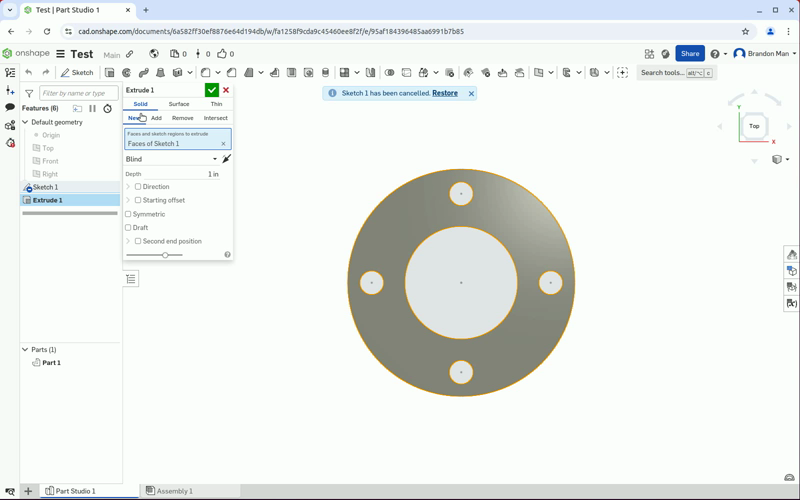
mouse_move(137, 120)
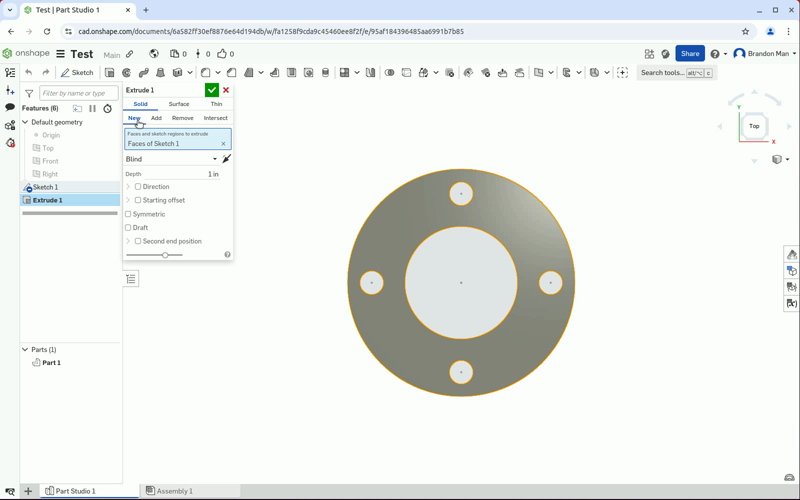
click(137, 120)
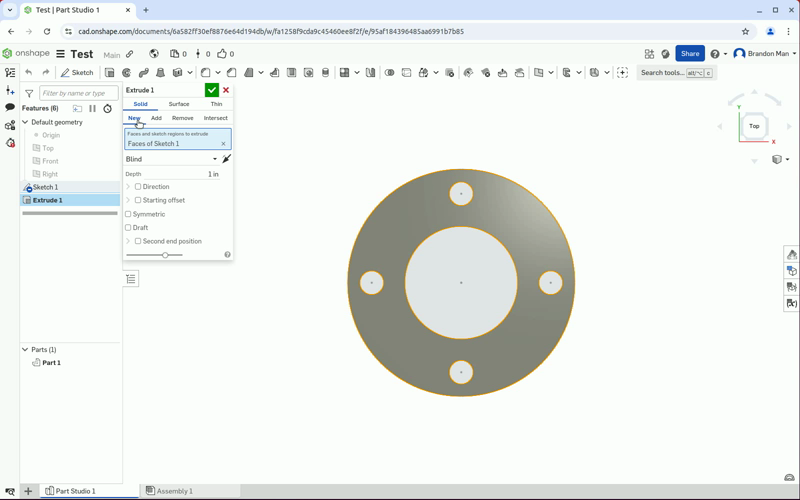
key(tab, 4)
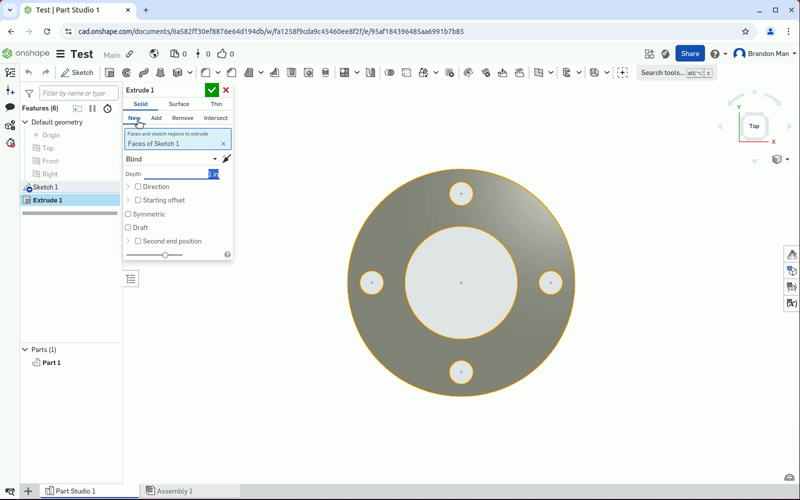
text(9.147)
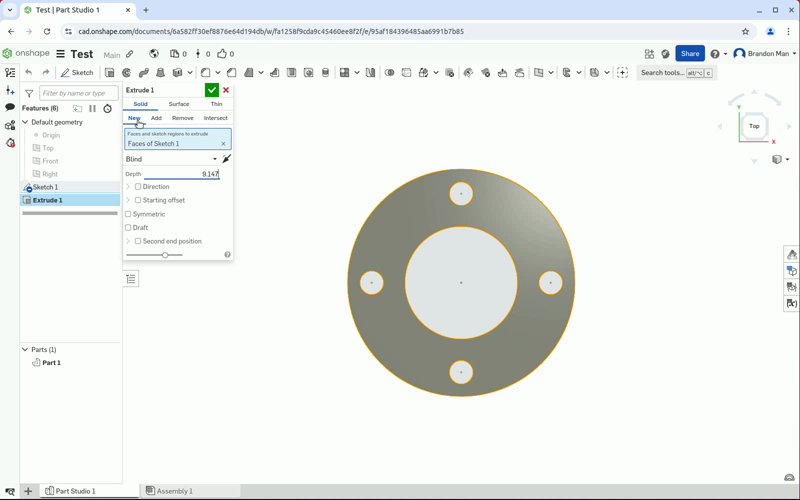
key(enter)
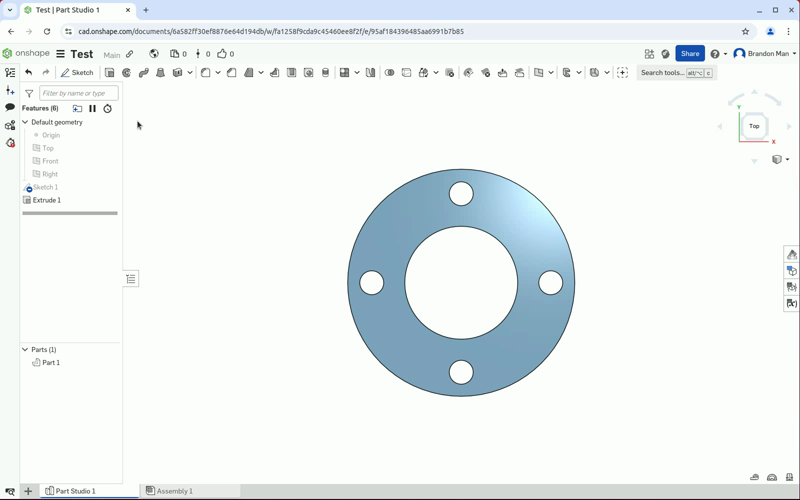
key(shift+h)
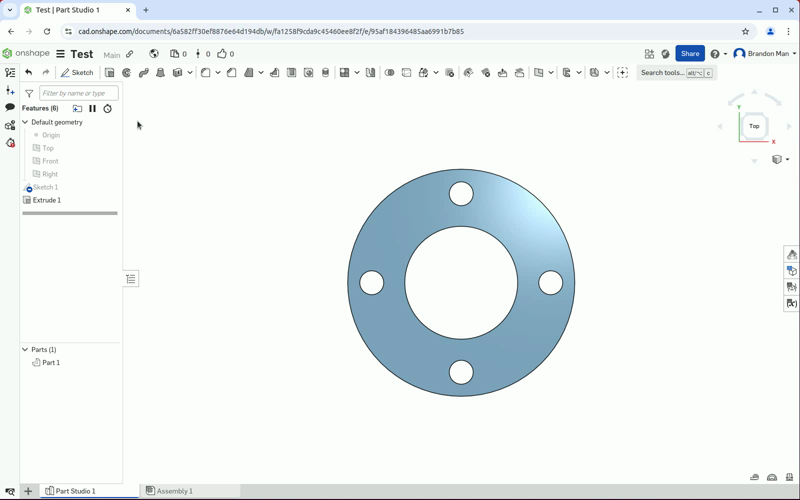
key(shift+h)
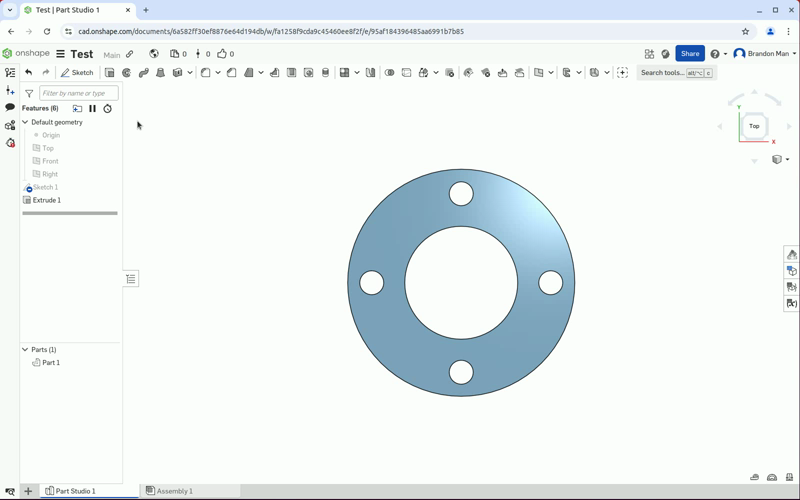
mouse_move(73, 189)
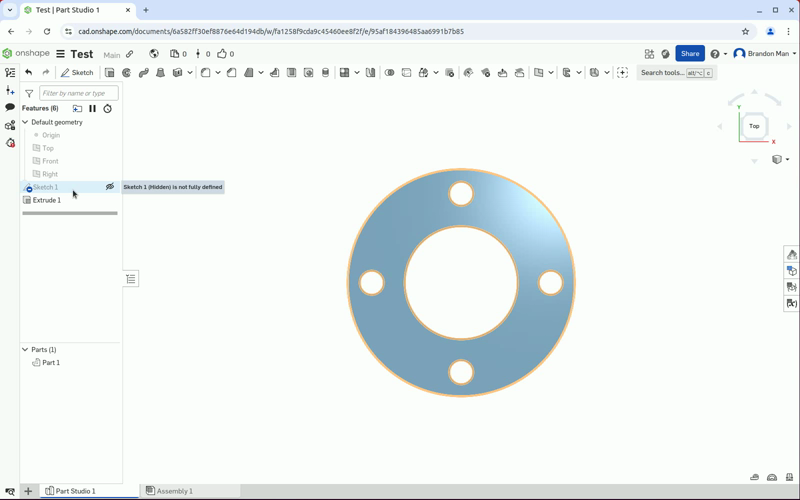
click(73, 189)
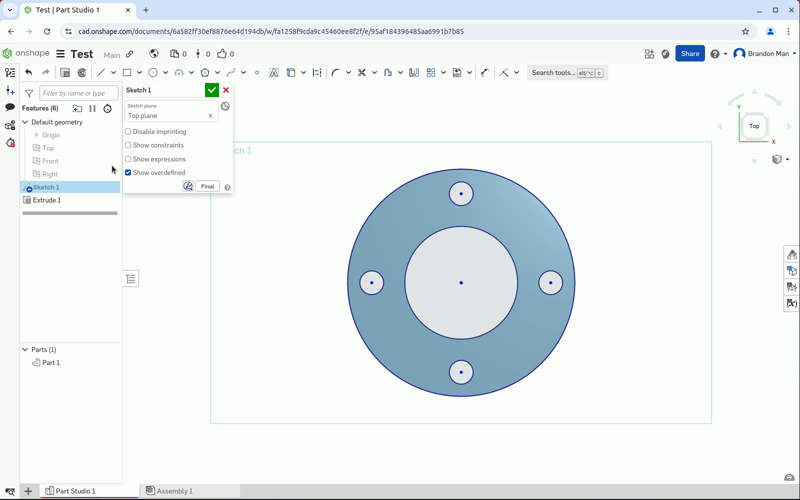
mouse_move(229, 92)
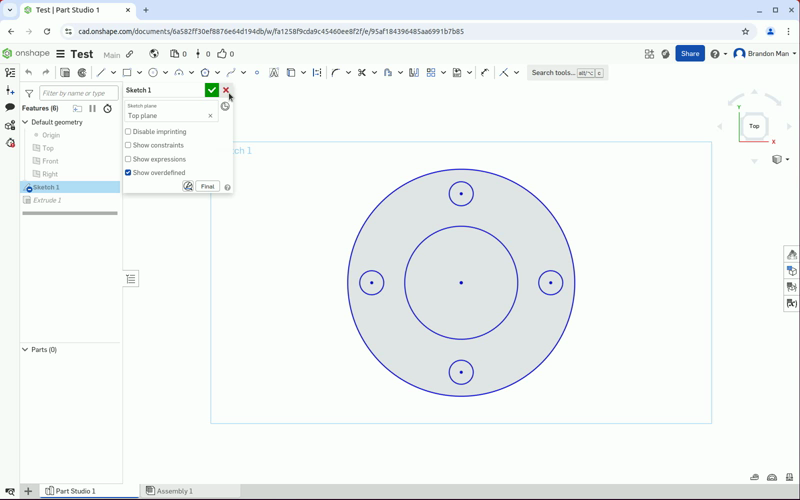
click(229, 92)
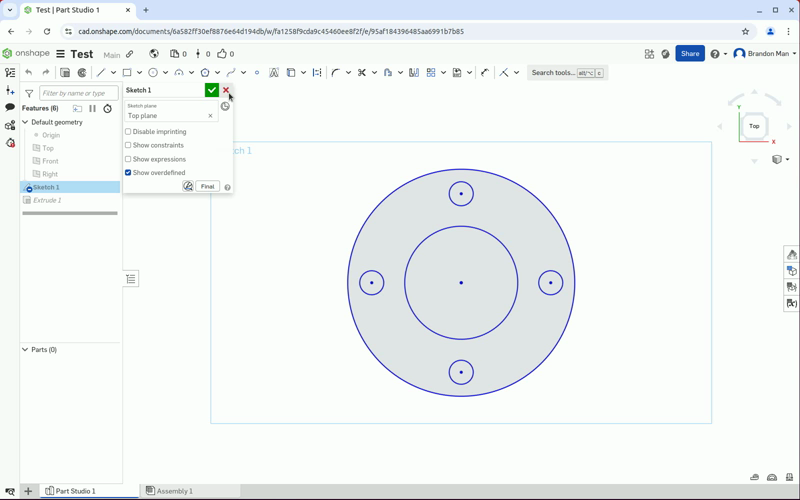
key(shift+s)
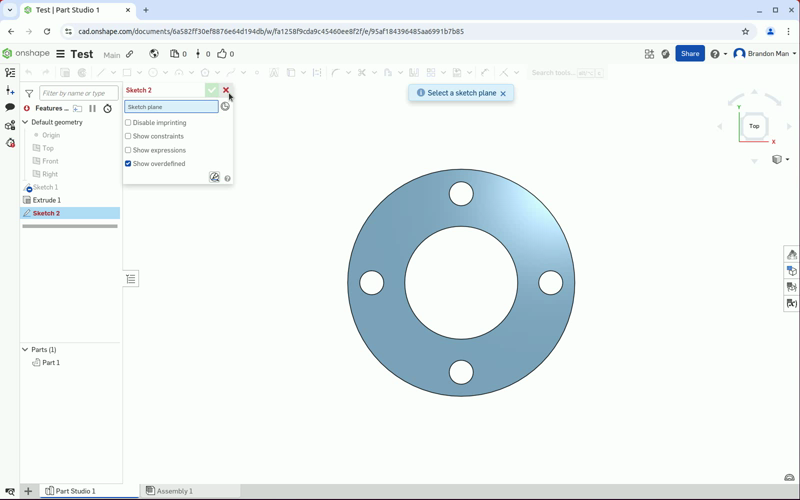
mouse_move(73, 150)
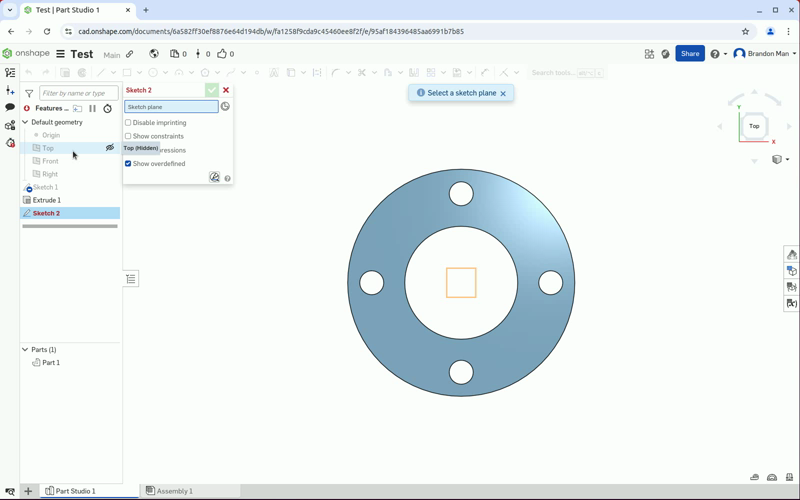
click(73, 150)
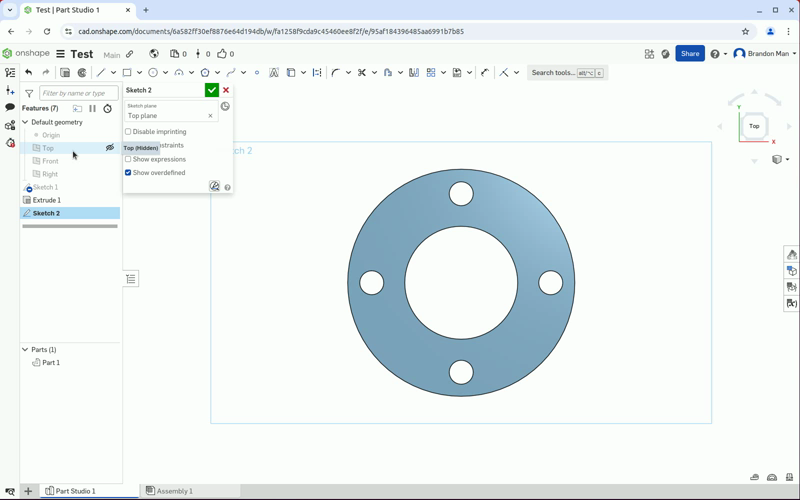
mouse_move(73, 352)
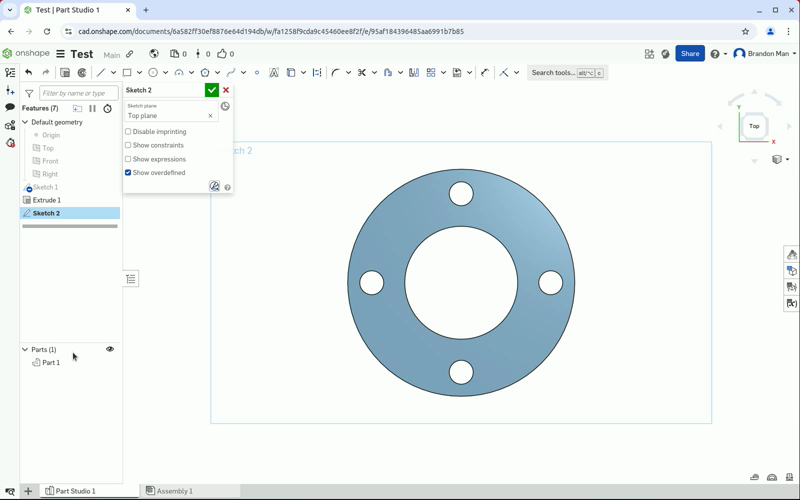
key(y)
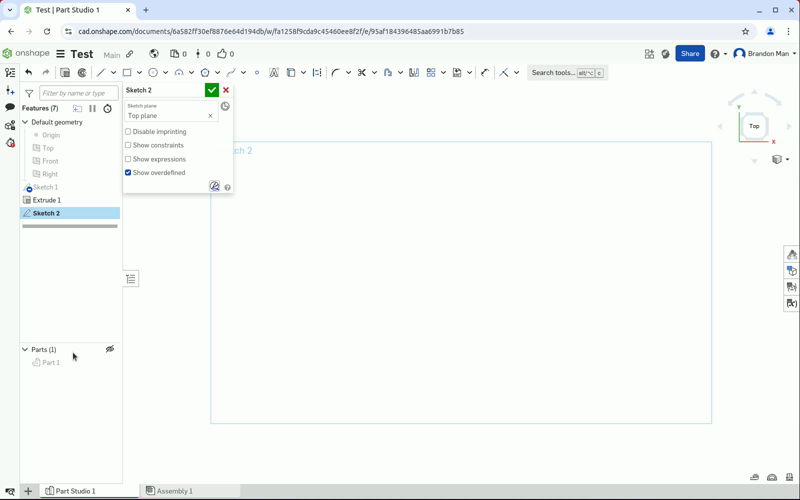
key(c)
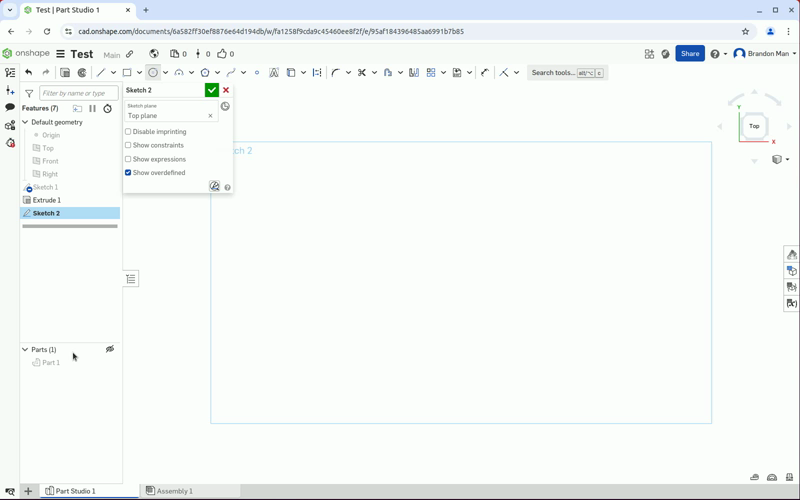
key_down(shift)
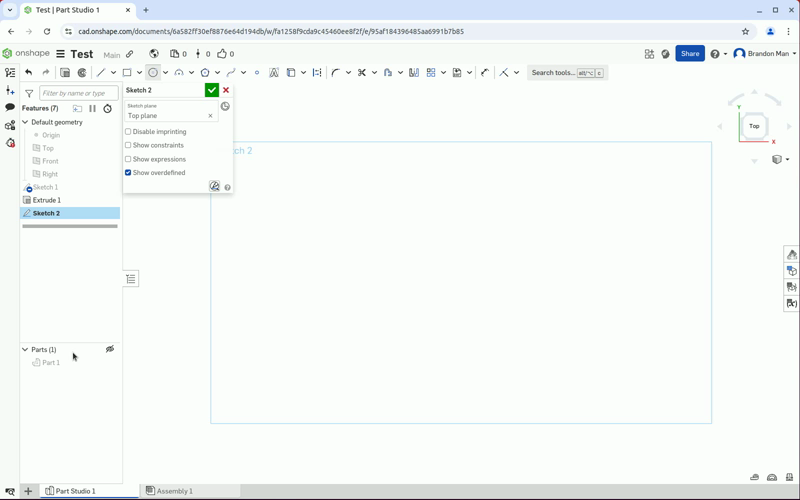
mouse_move(461, 282)
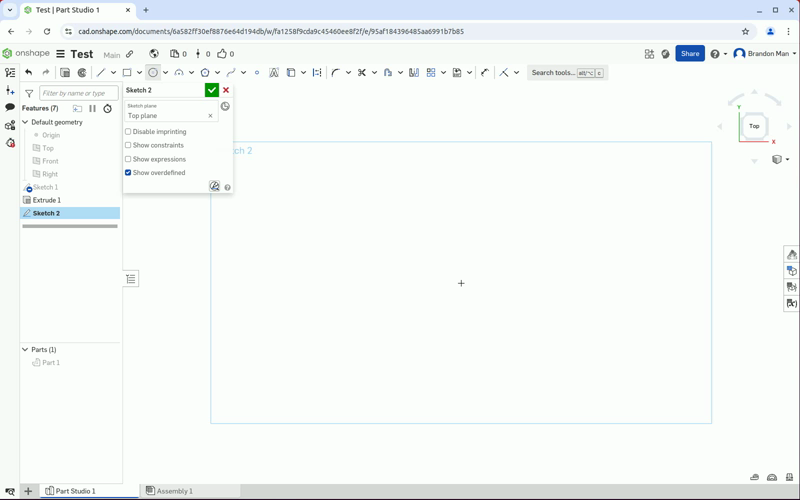
click(461, 282)
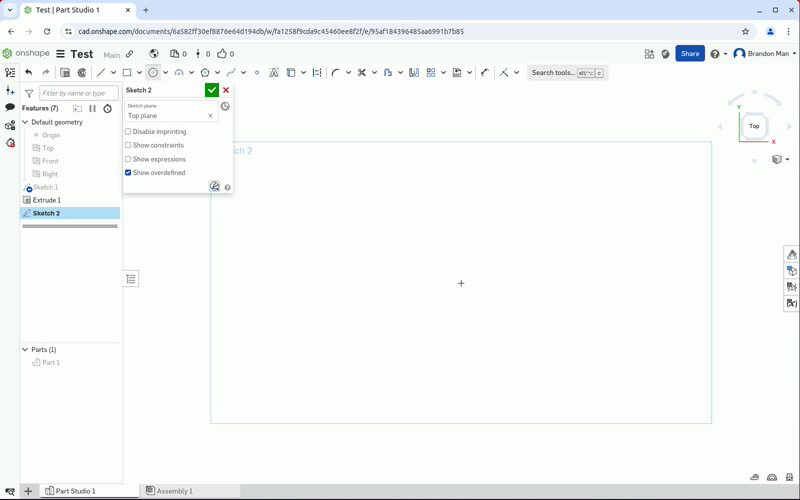
key_up(shift)
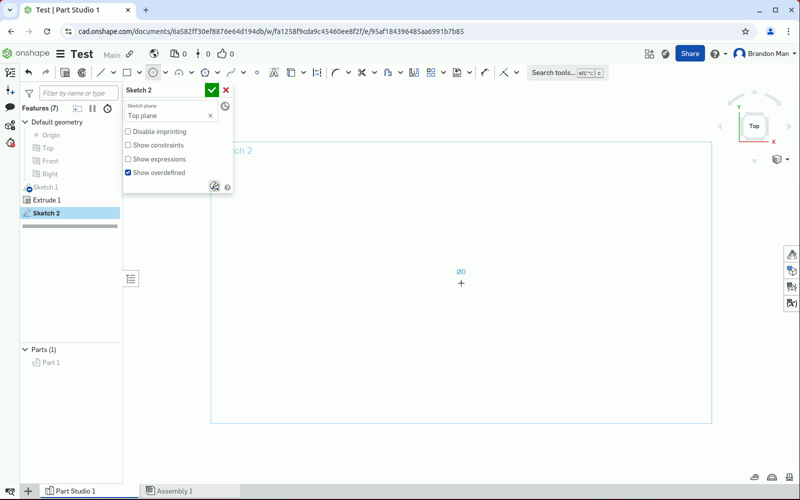
mouse_move(518, 282)
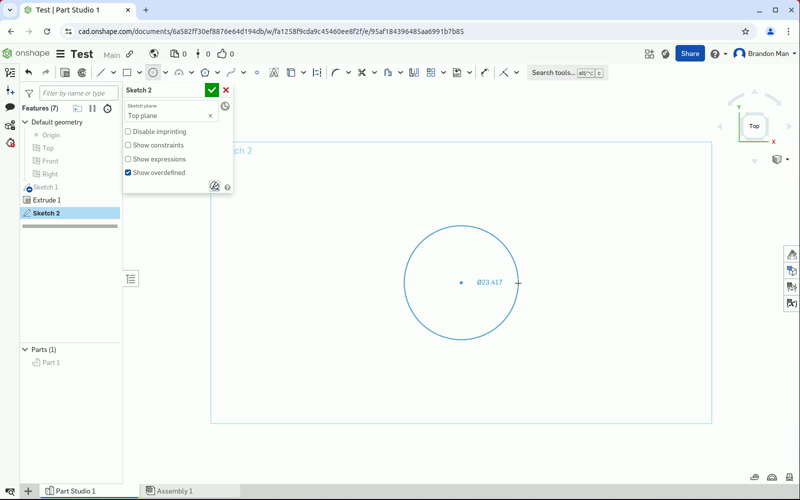
click(518, 282)
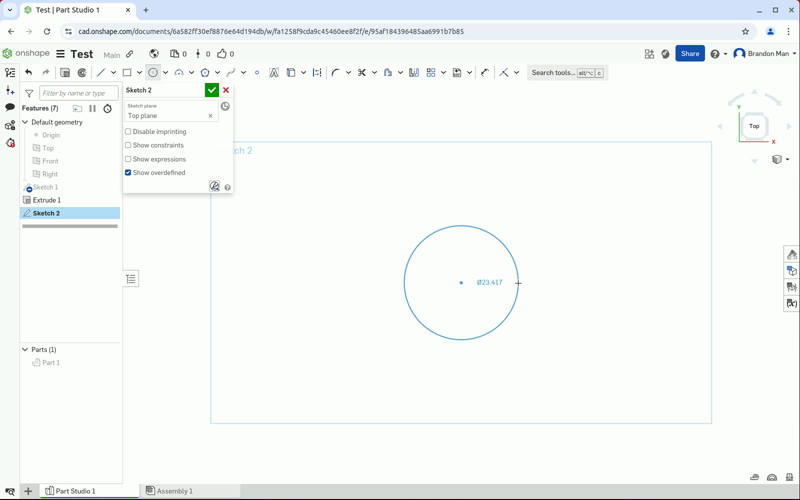
key(esc)
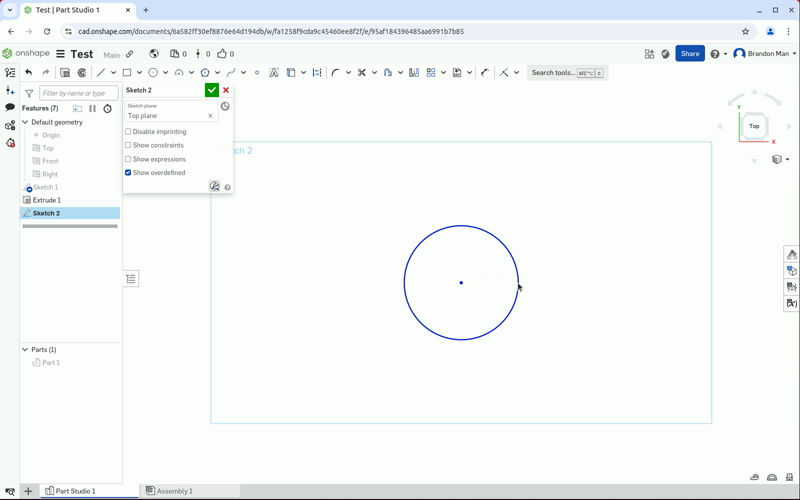
key(c)
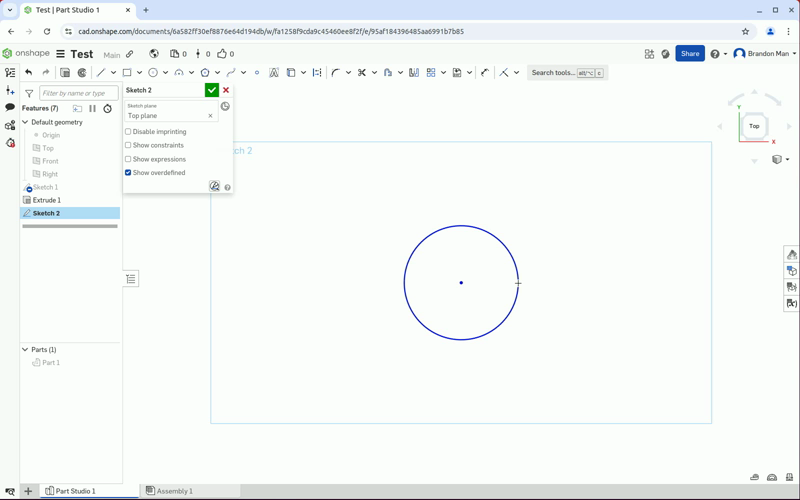
key_down(shift)
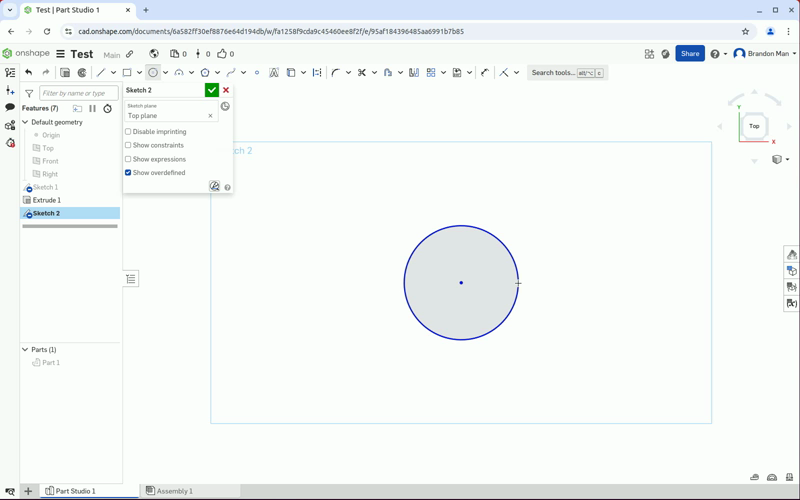
mouse_move(461, 282)
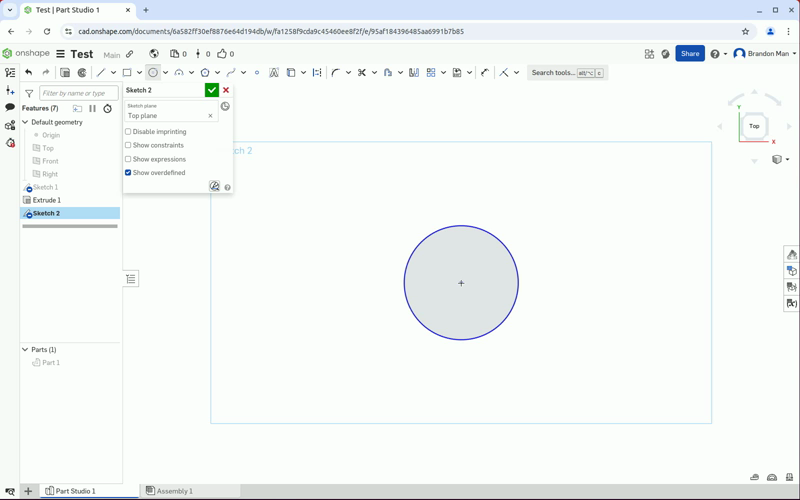
click(461, 282)
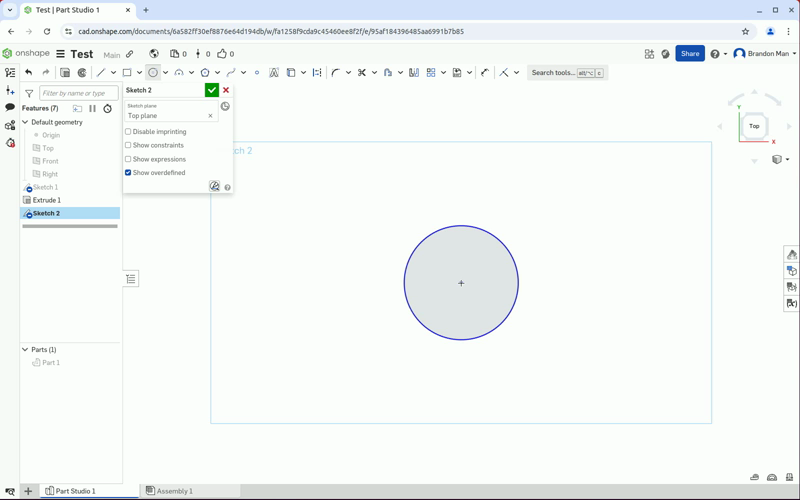
key_up(shift)
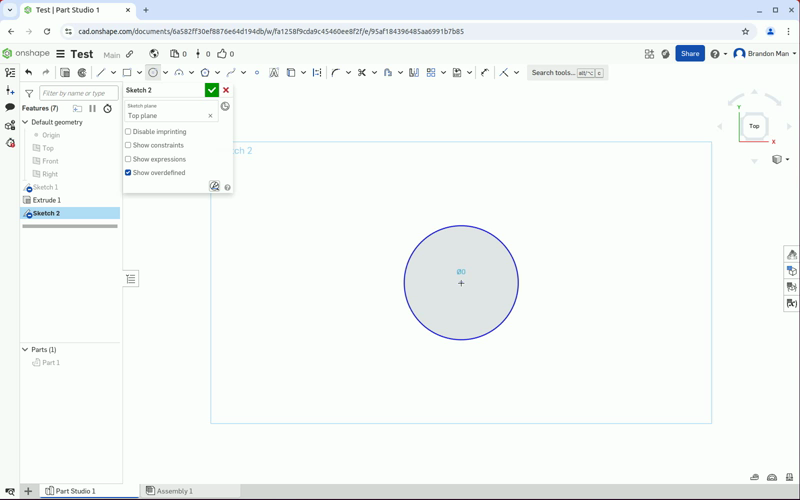
mouse_move(494, 282)
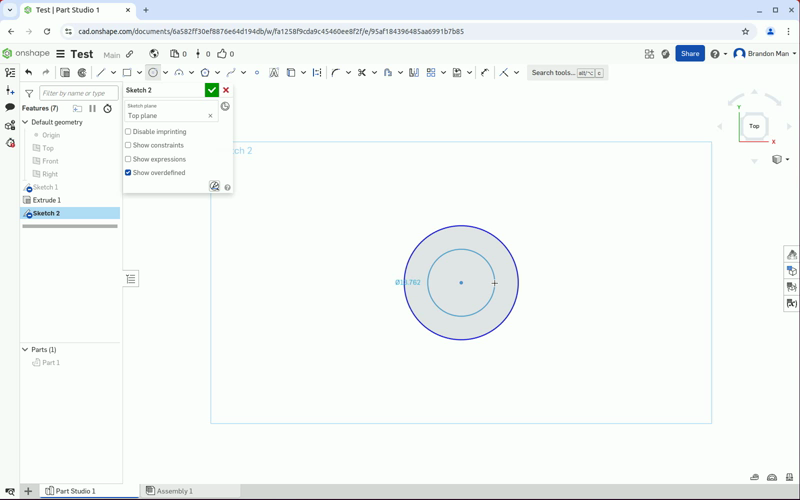
click(494, 282)
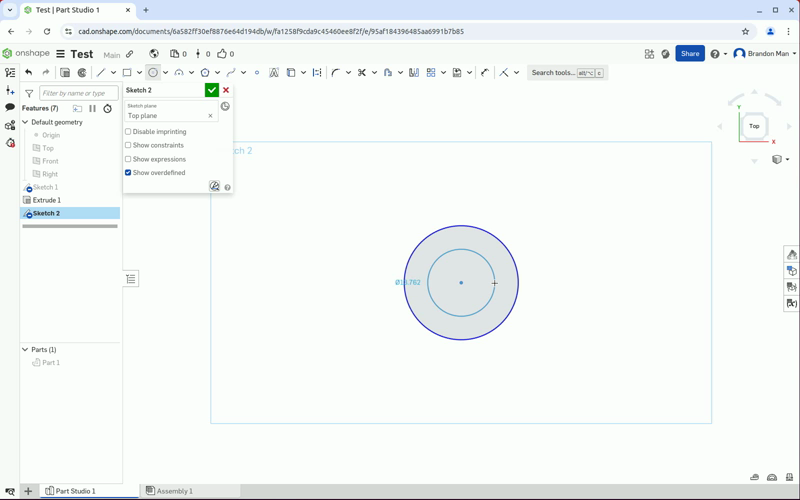
key(esc)
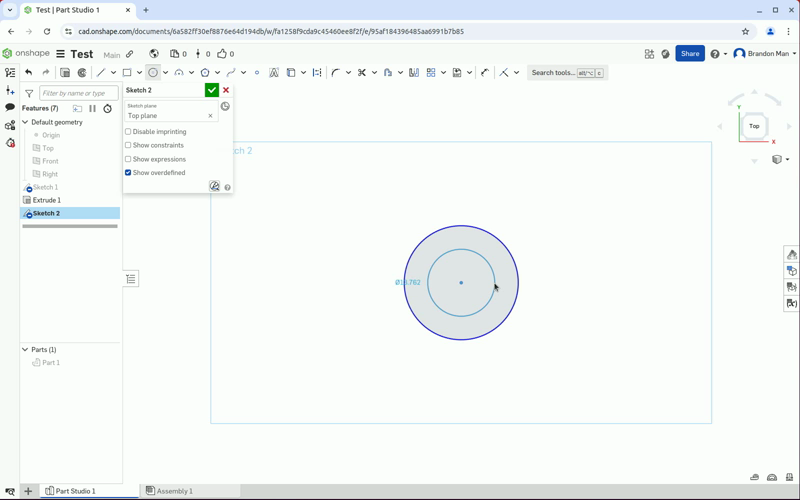
mouse_move(496, 320)
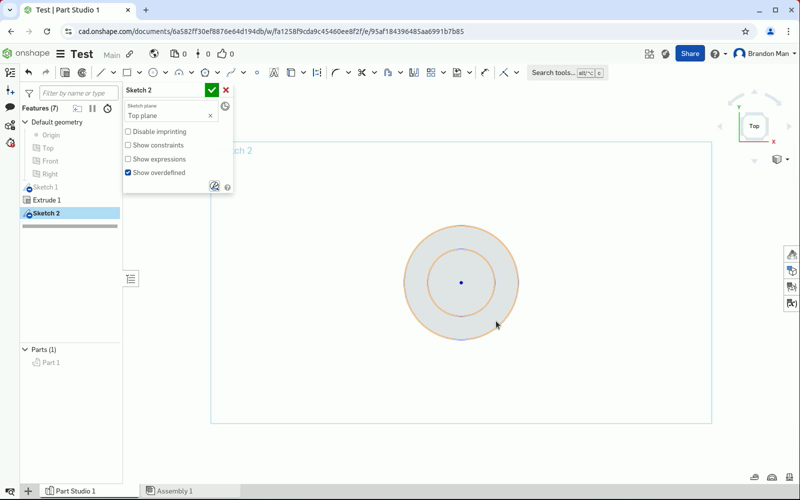
click(496, 320)
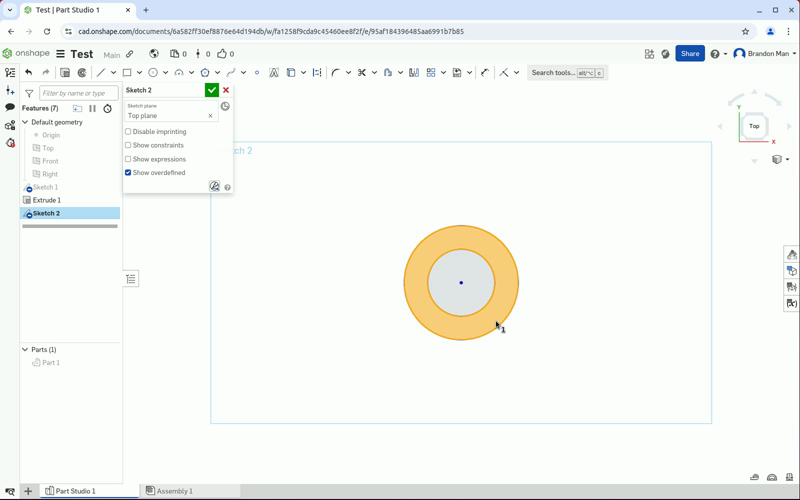
mouse_move(73, 352)
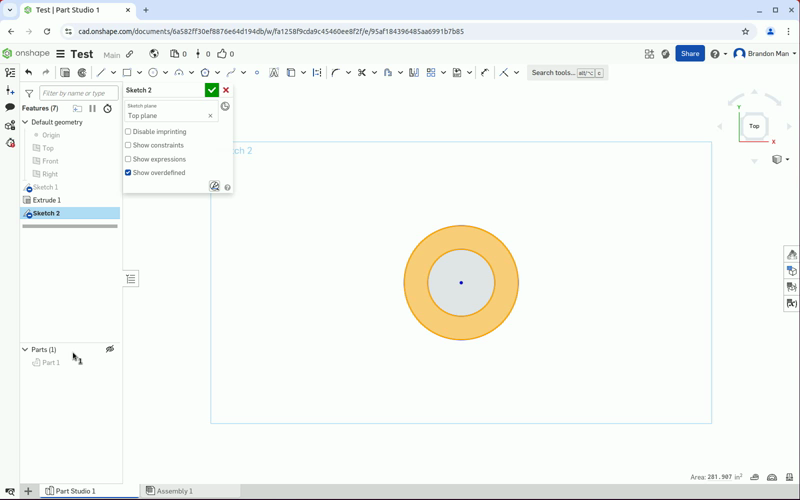
key(shift+y)
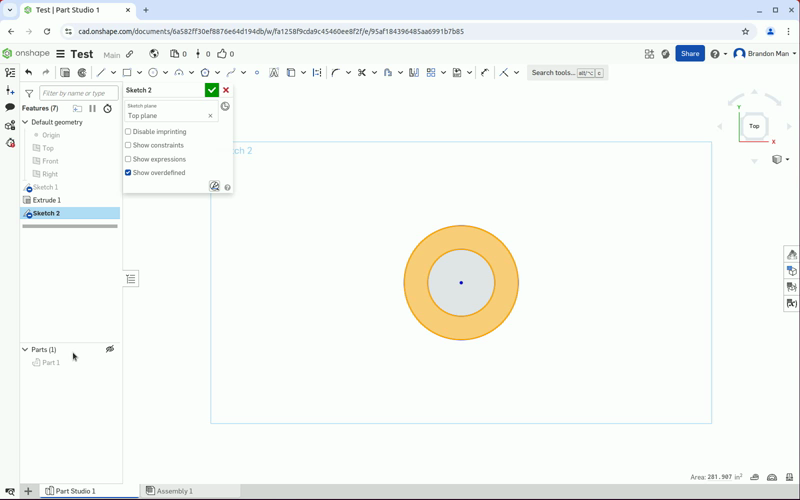
key(shift+e)
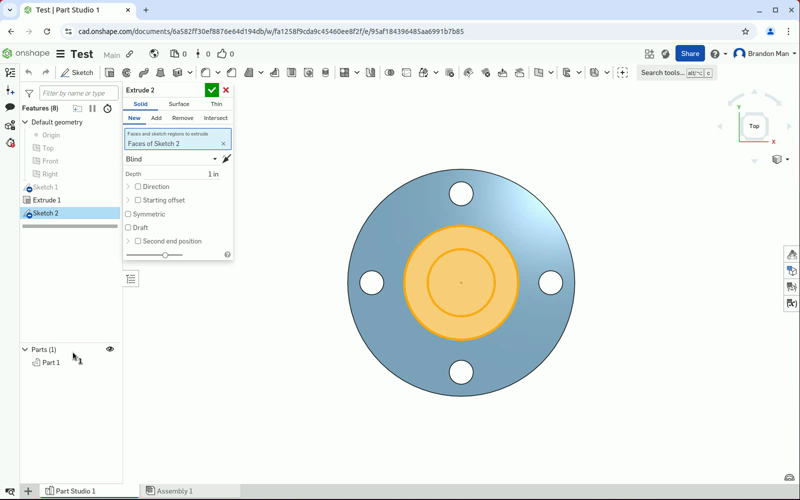
mouse_move(143, 106)
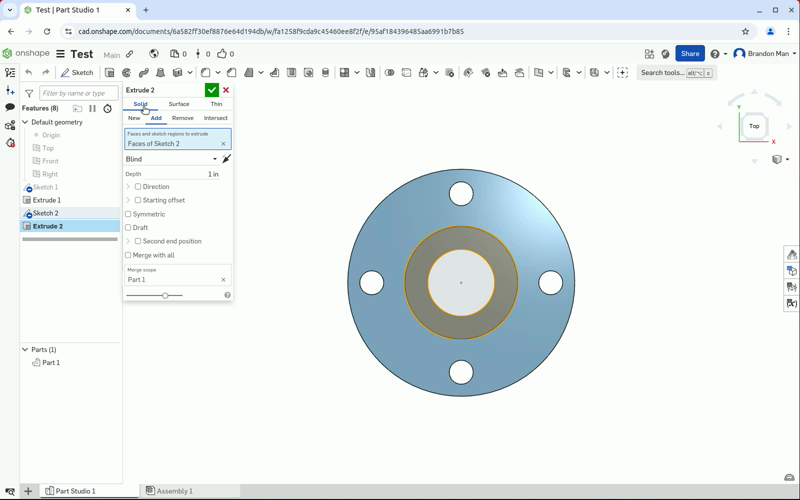
click(143, 106)
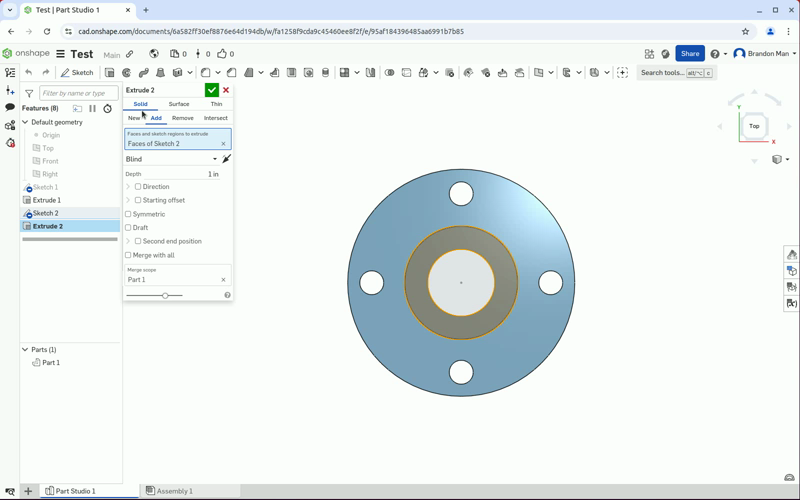
mouse_move(137, 120)
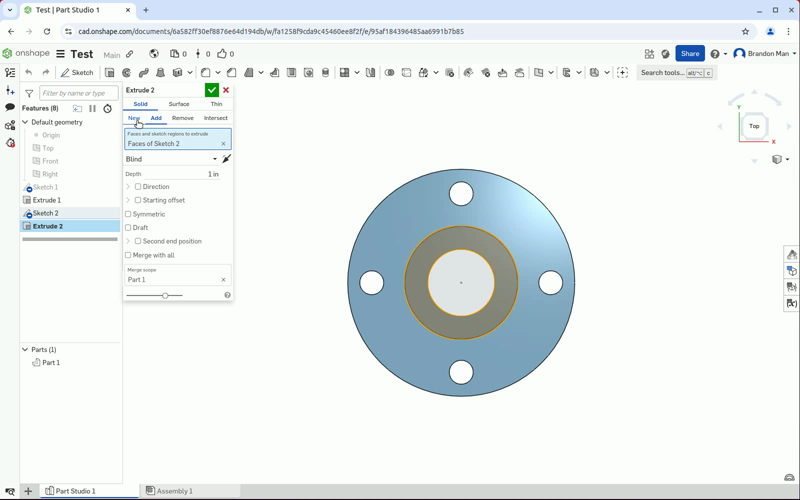
click(137, 120)
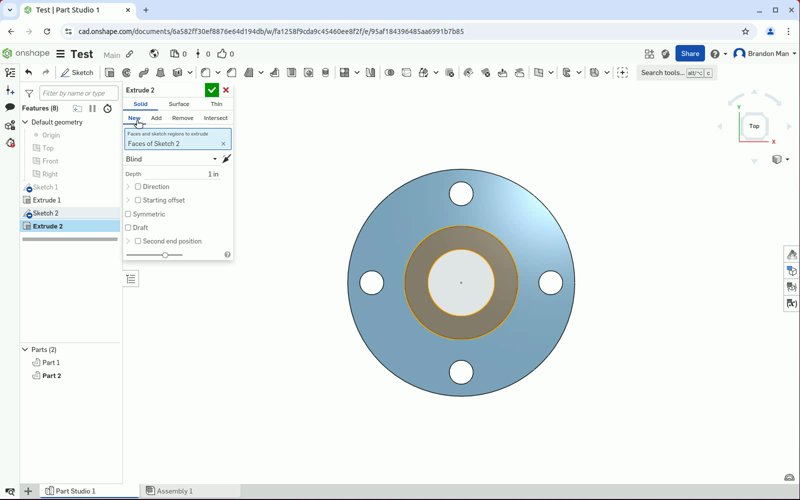
key(tab, 4)
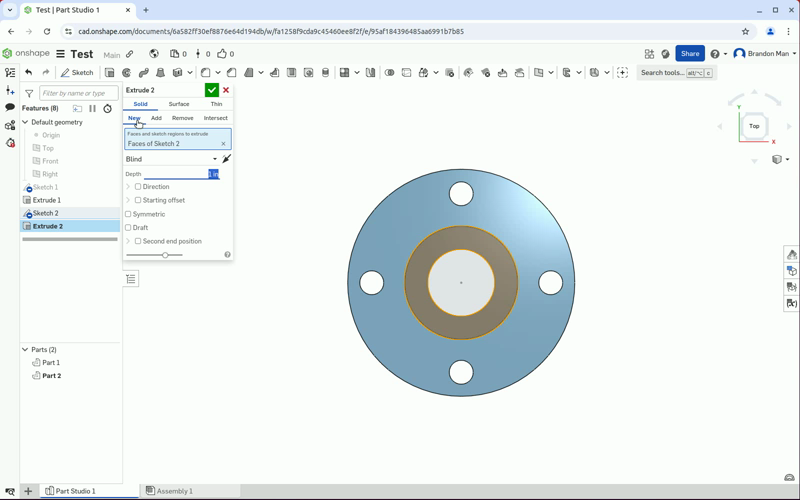
text(18.535)
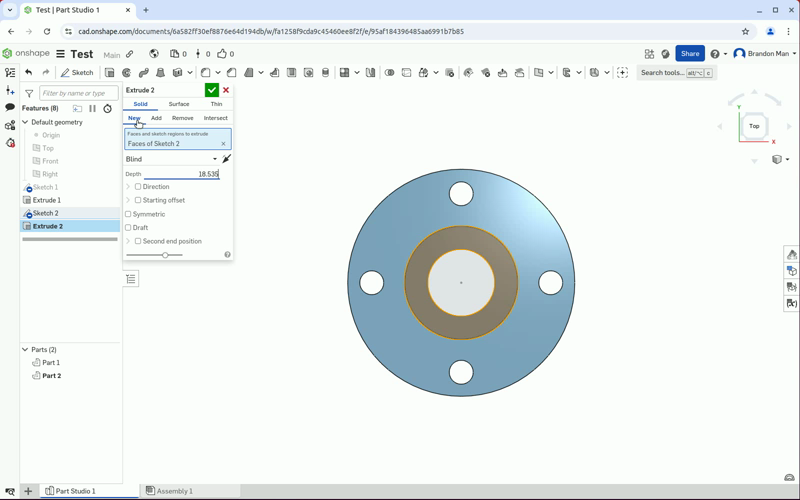
key(enter)
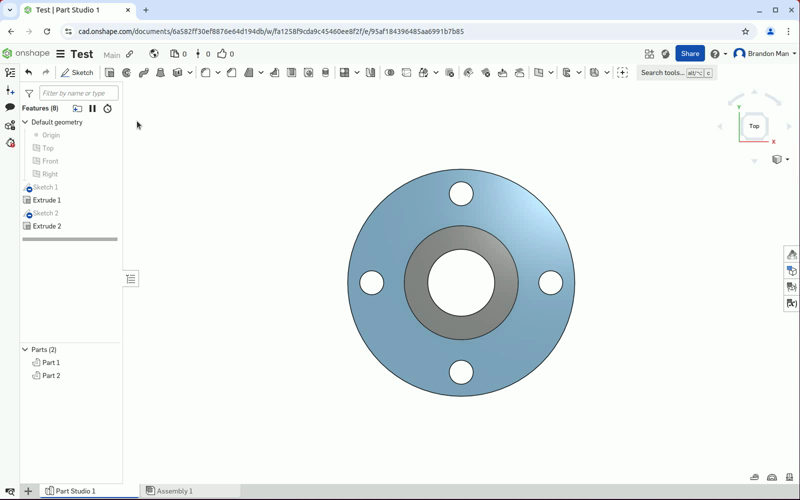
key(shift+h)
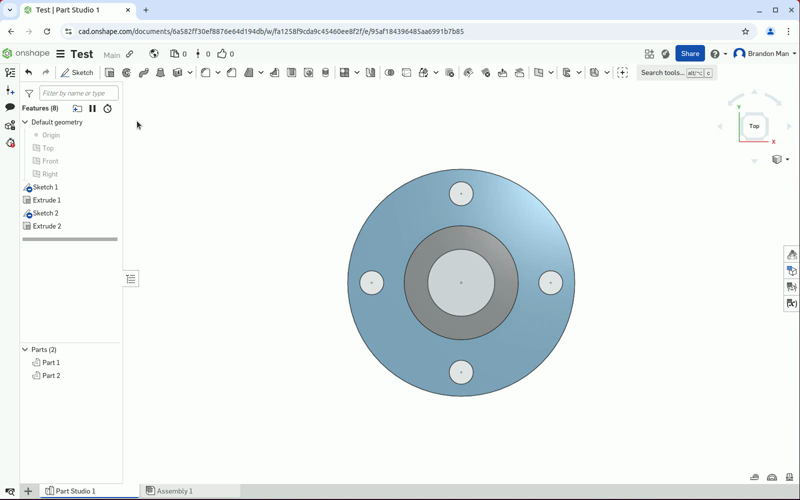
key(shift+h)
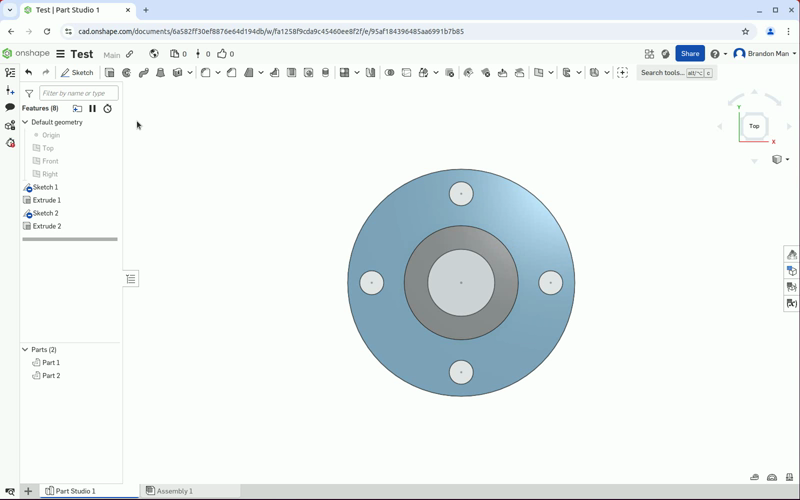
key(shift+7)
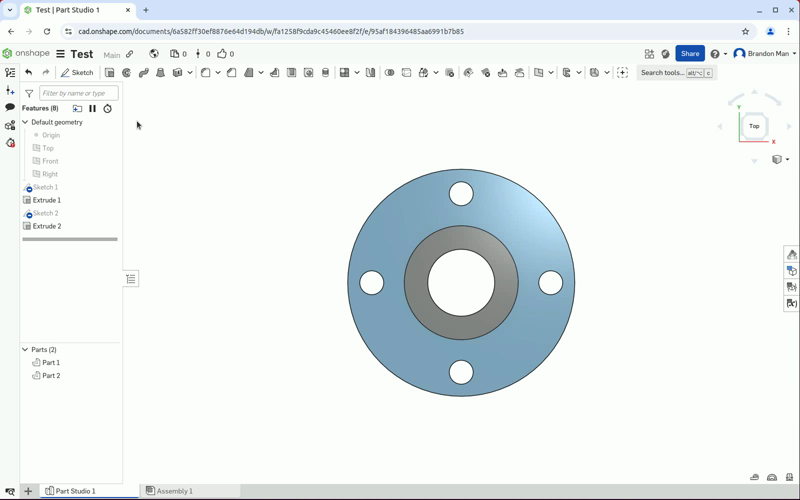
key(up, 3)
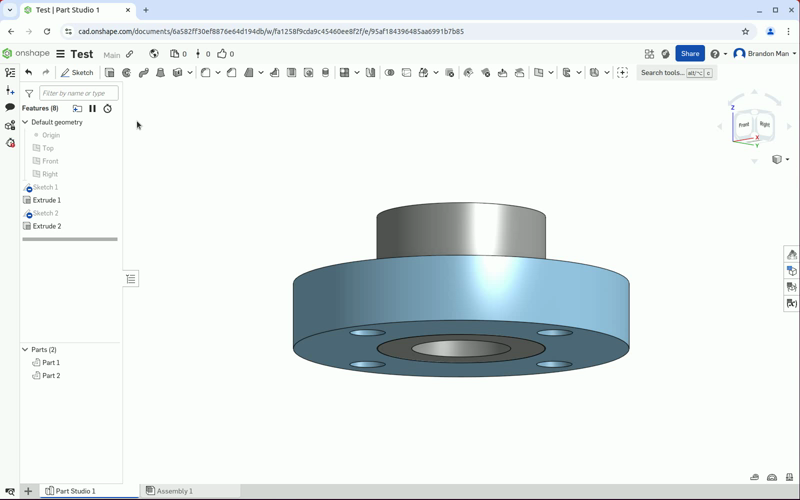
key(left, 3)
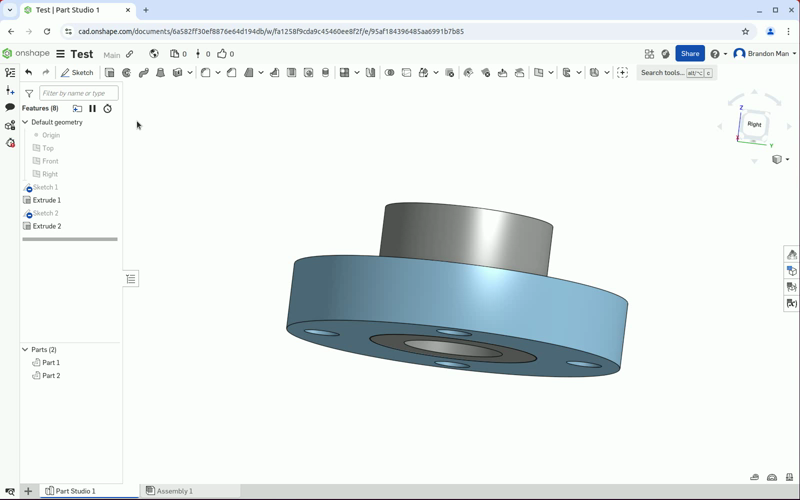
key(right, 3)
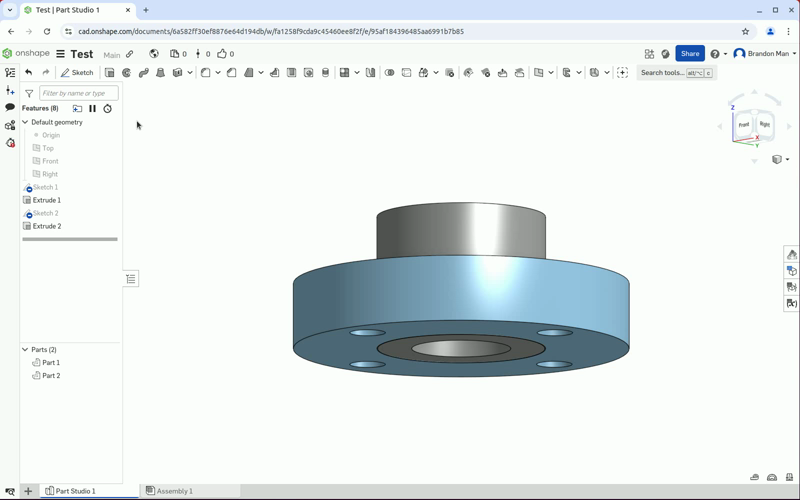
key(down, 3)
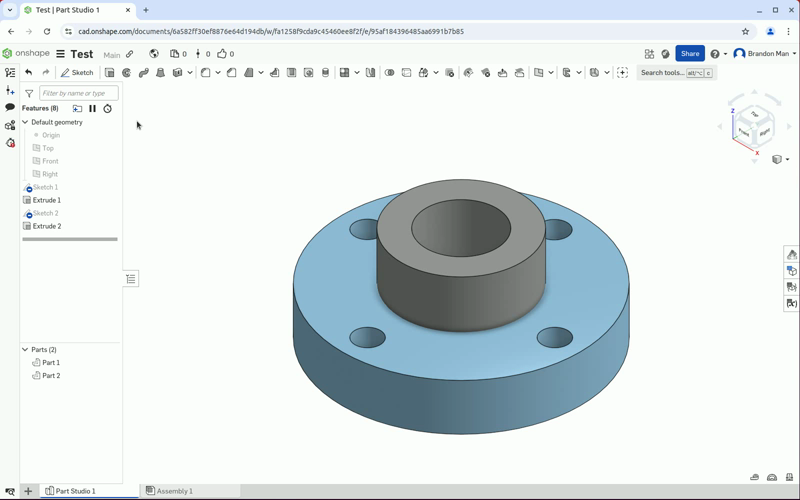
mouse_move(73, 189)
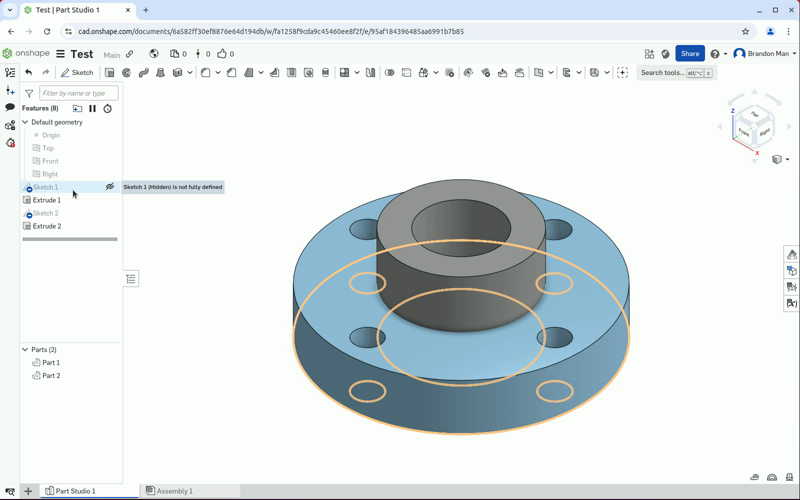
click(73, 189)